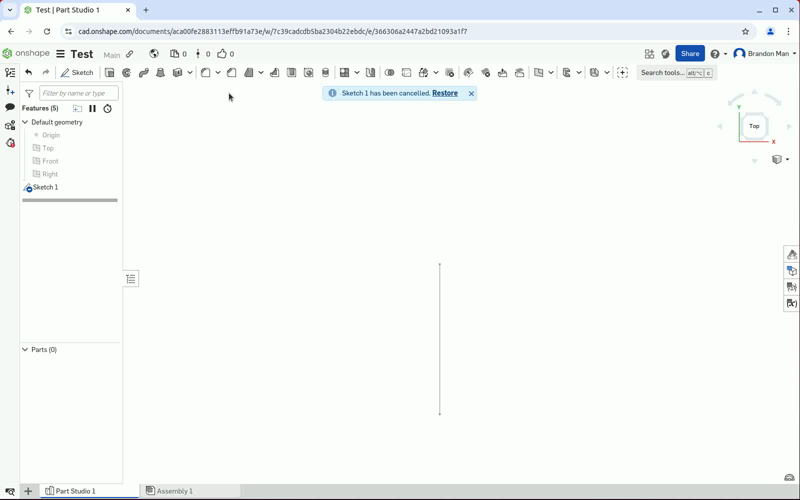
key(shift+h)
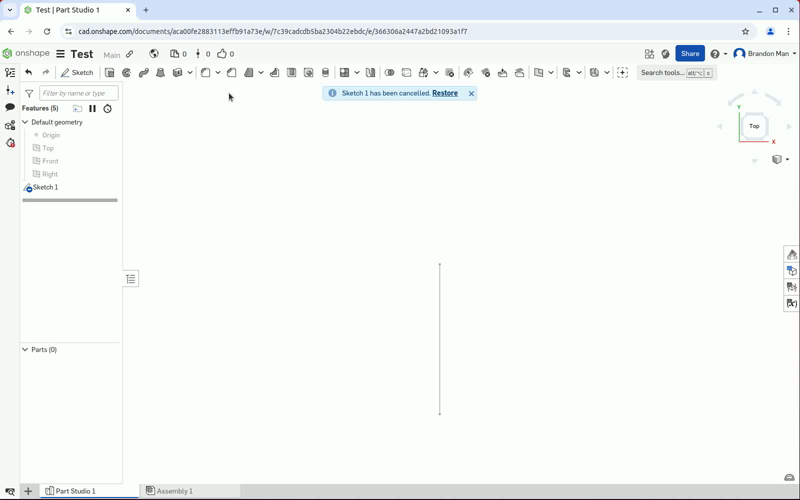
key(shift+s)
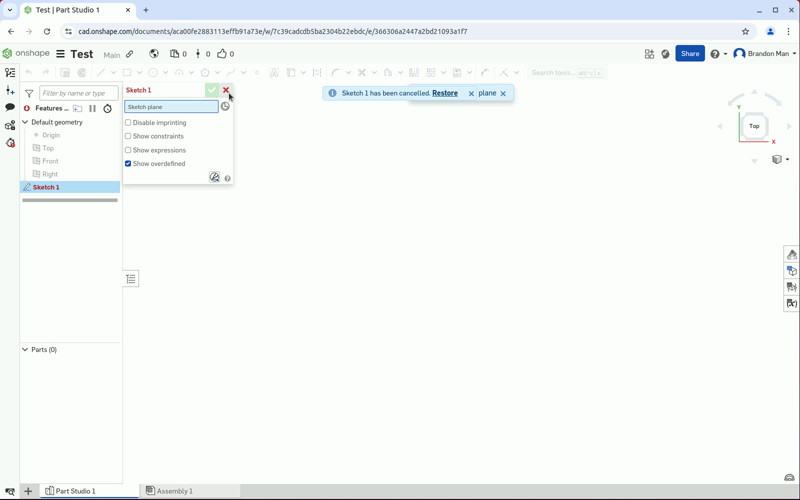
mouse_move(73, 150)
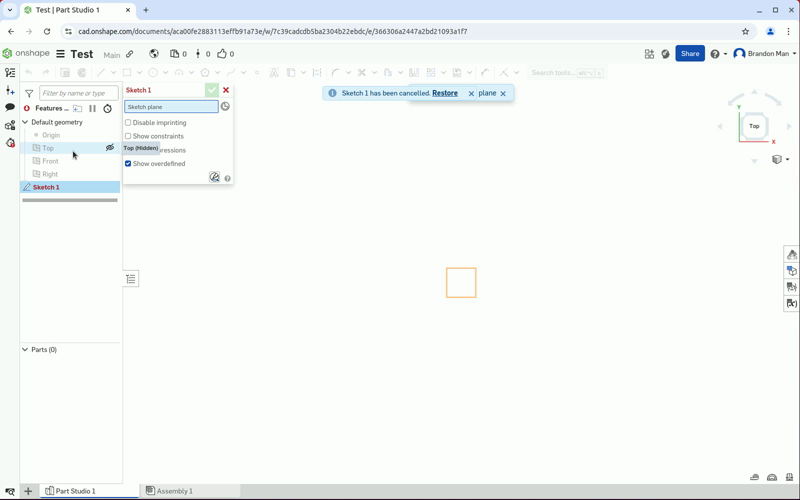
click(73, 150)
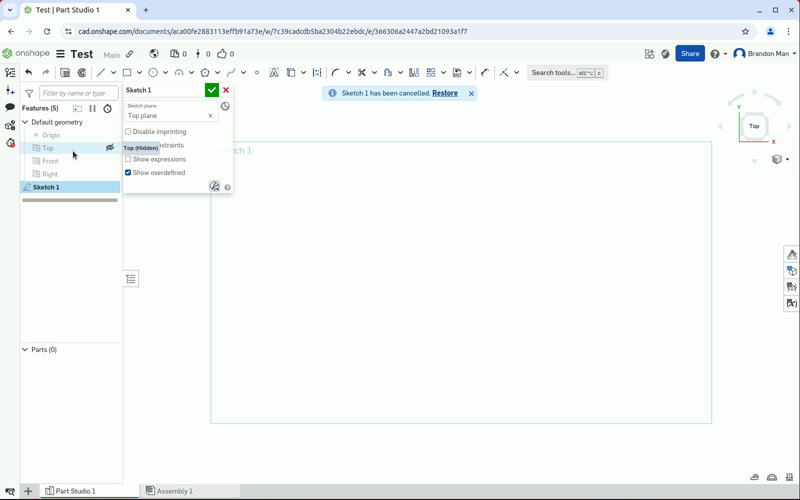
mouse_move(73, 352)
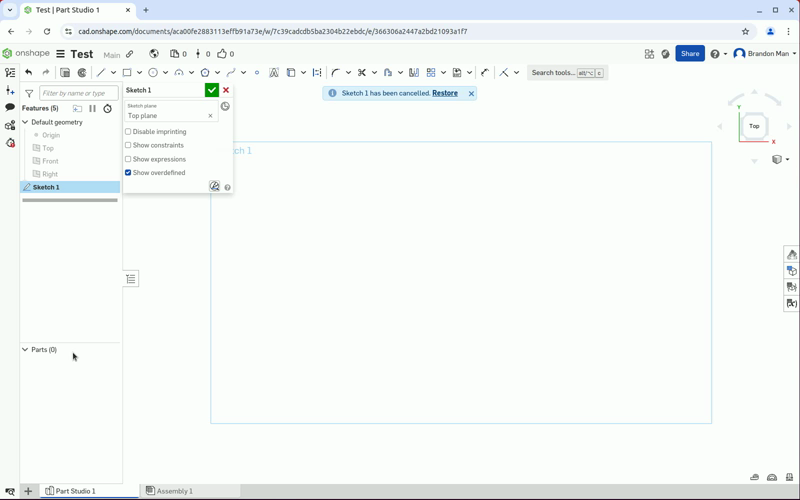
key(y)
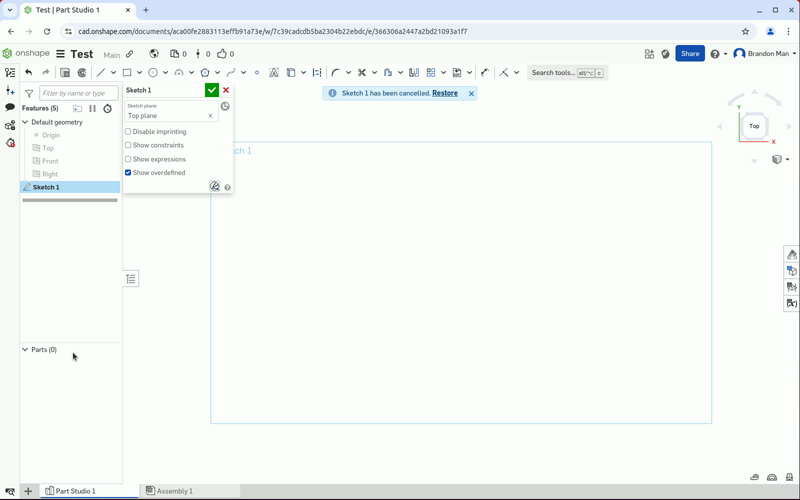
key(c)
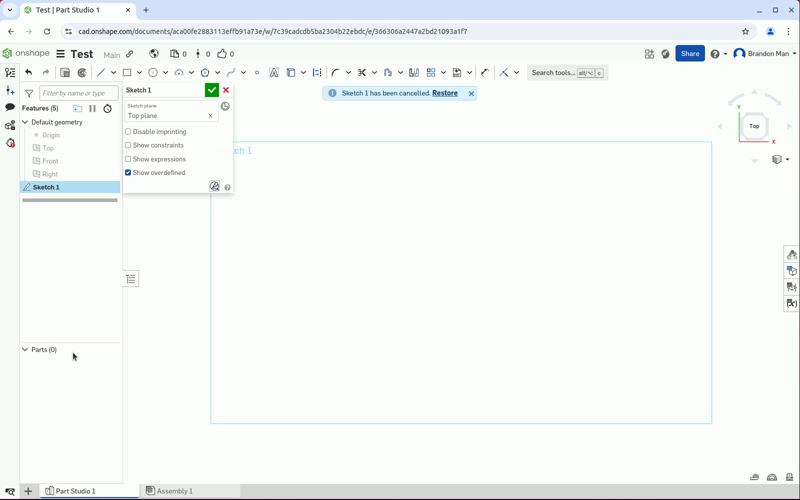
key_down(shift)
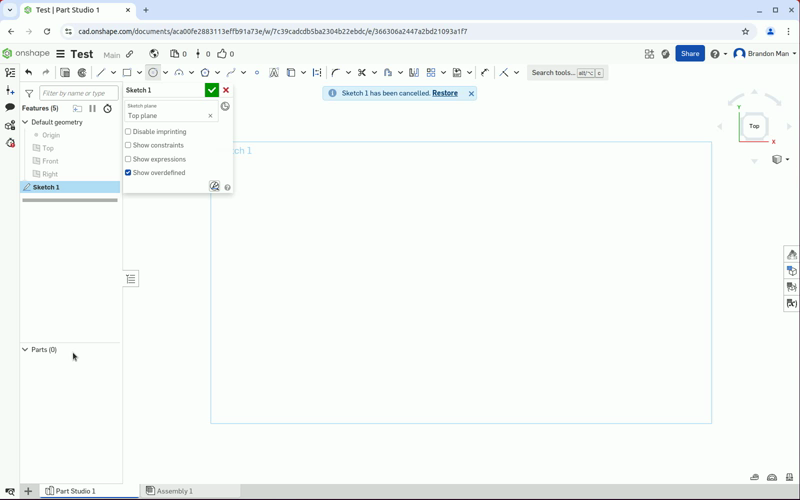
mouse_move(461, 282)
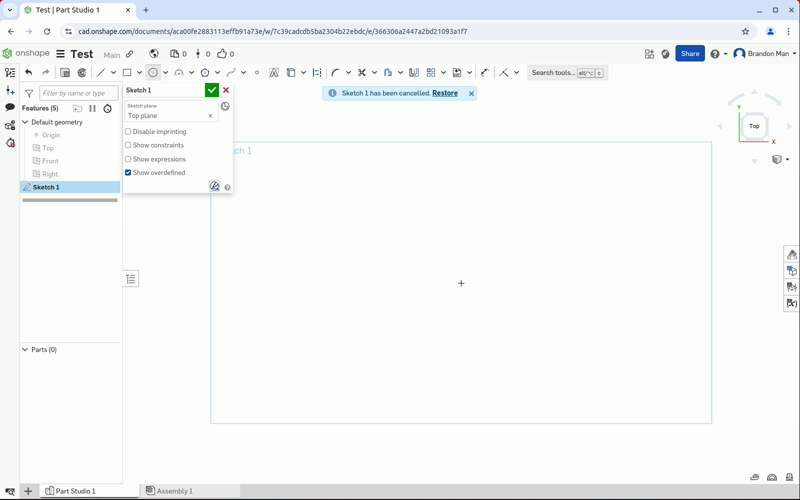
click(461, 282)
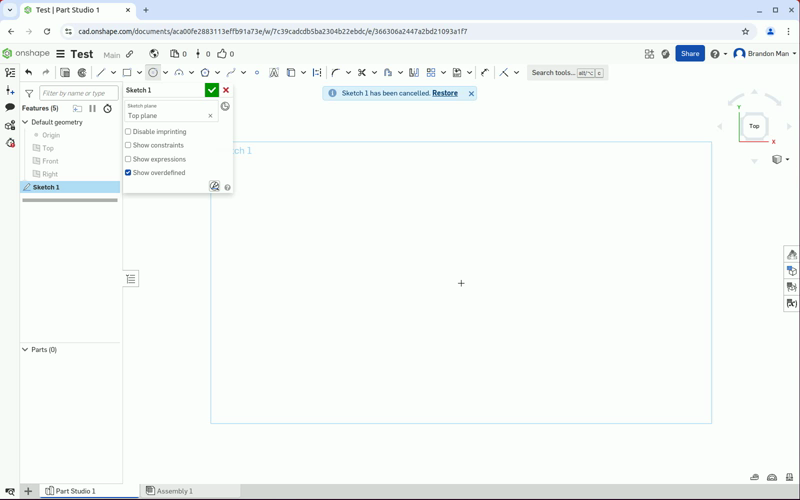
key_up(shift)
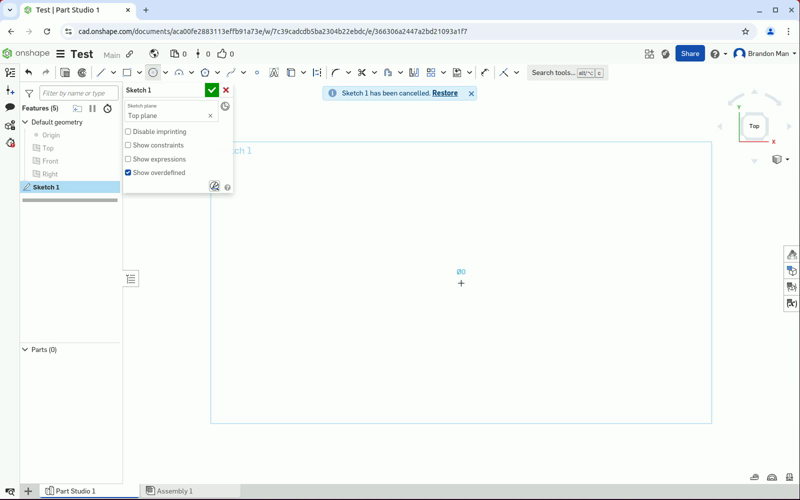
mouse_move(482, 282)
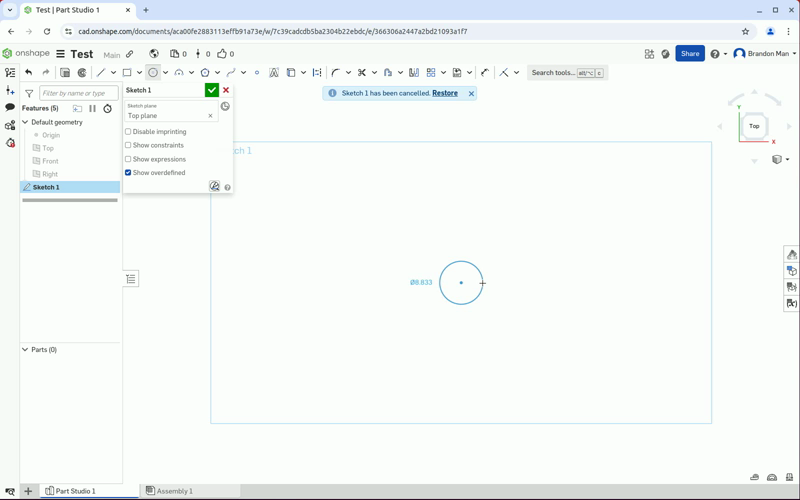
click(482, 282)
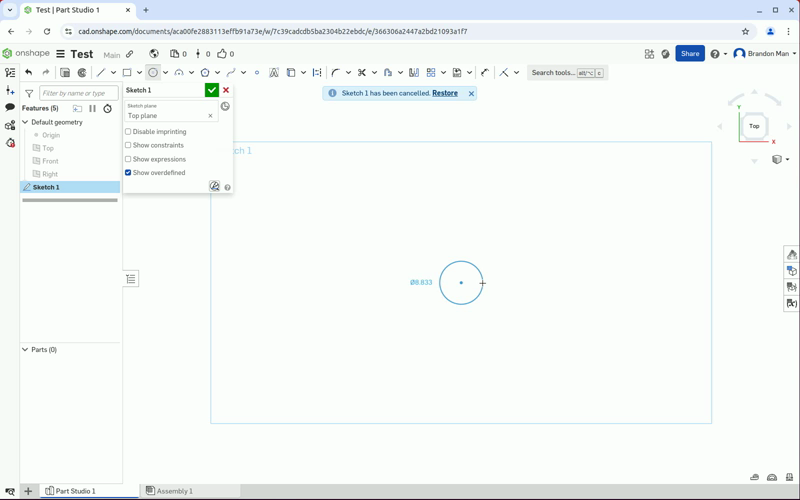
key(esc)
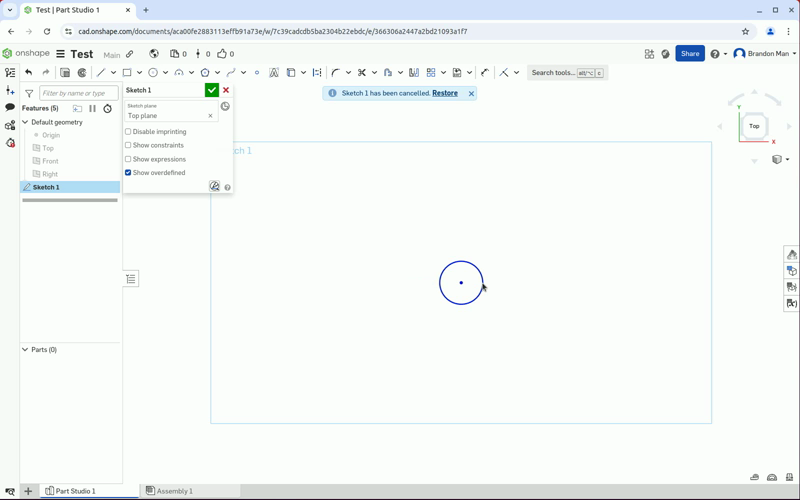
key(c)
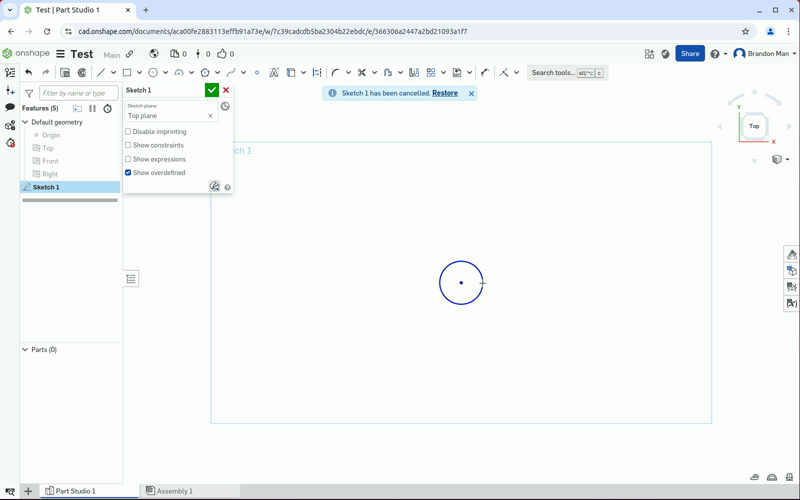
key_down(shift)
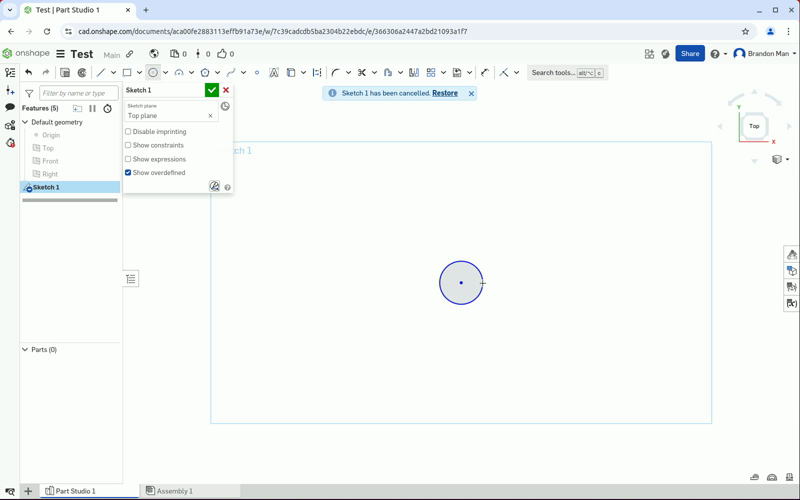
mouse_move(461, 282)
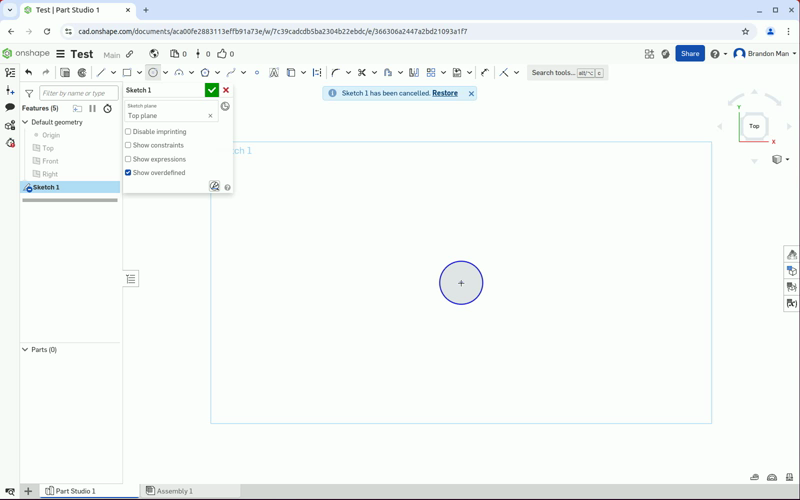
click(461, 282)
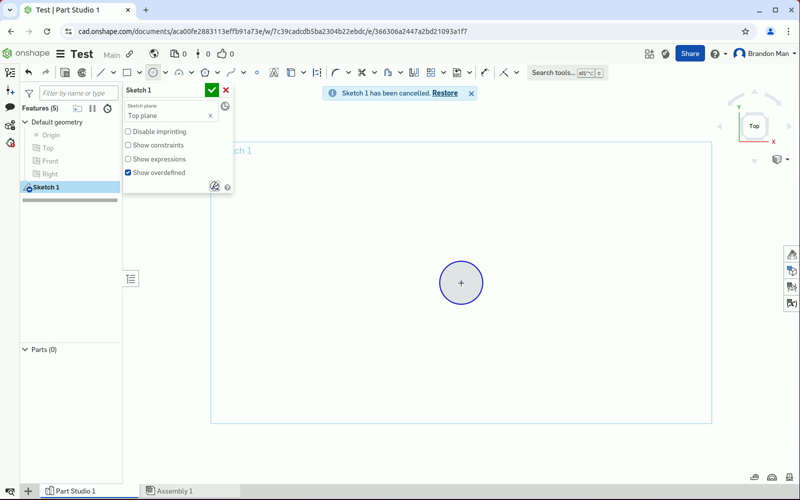
key_up(shift)
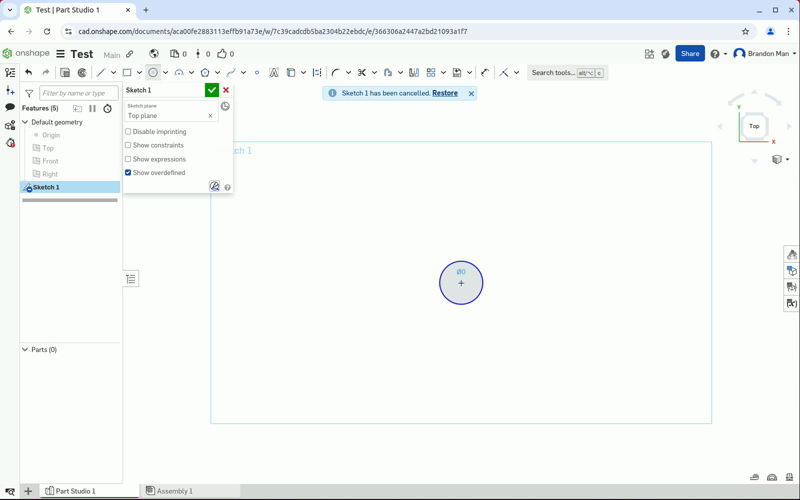
mouse_move(479, 282)
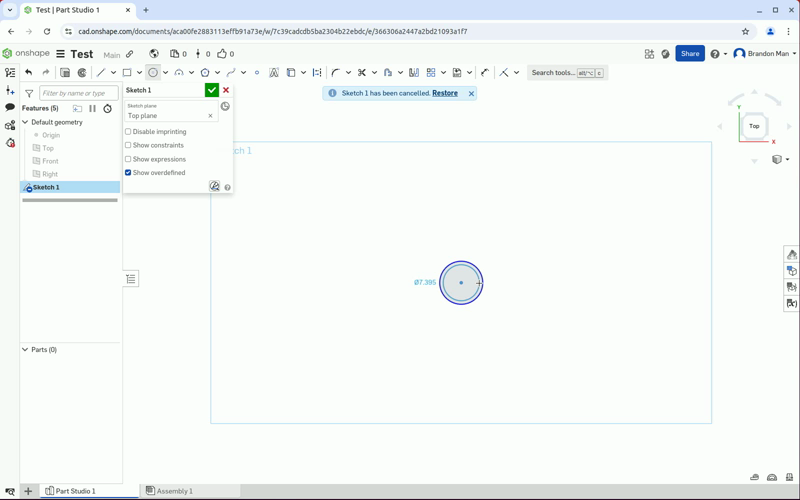
scroll(6)
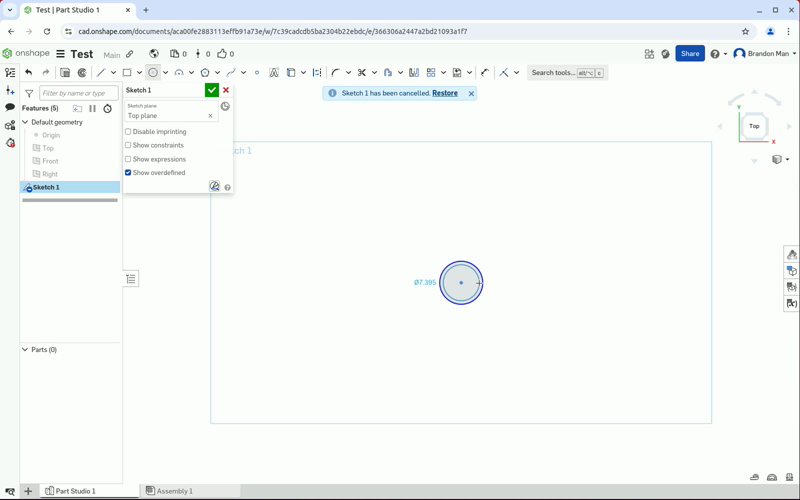
scroll(6)
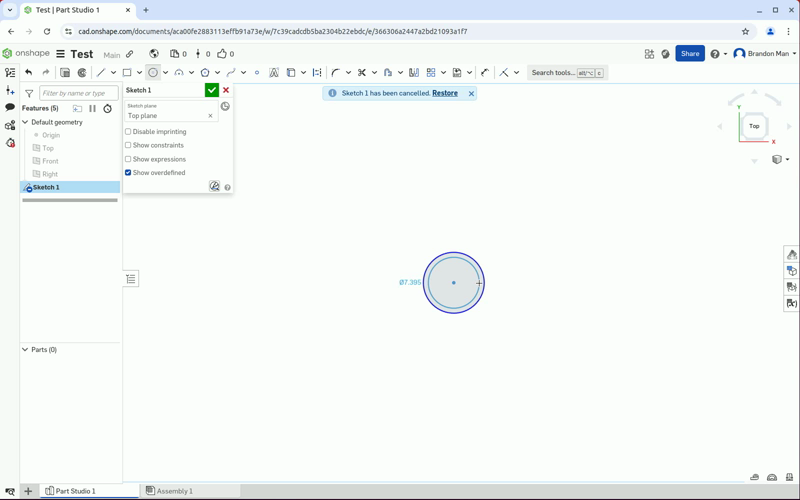
scroll(6)
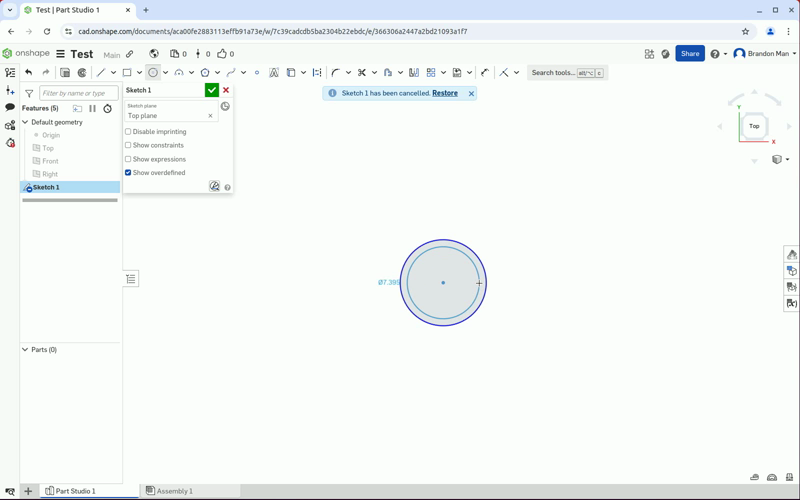
scroll(6)
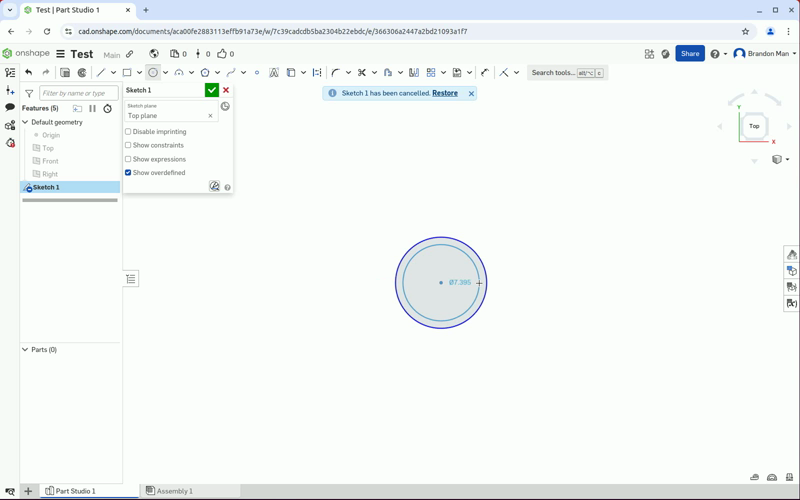
scroll(6)
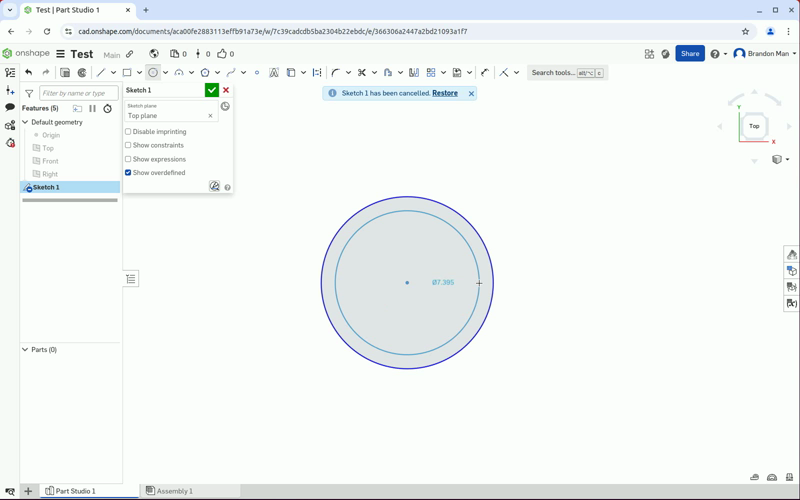
scroll(6)
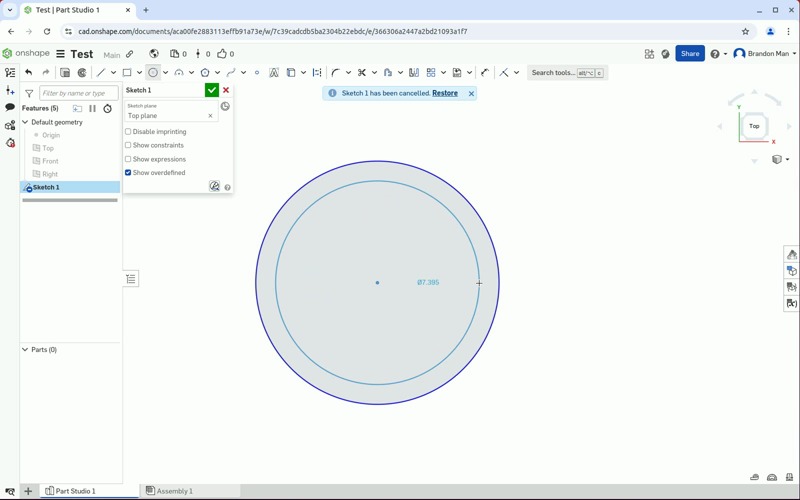
scroll(6)
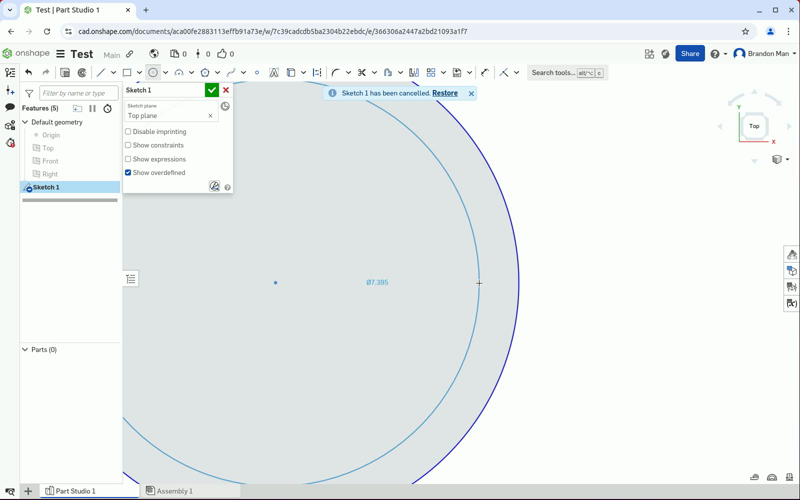
click(479, 282)
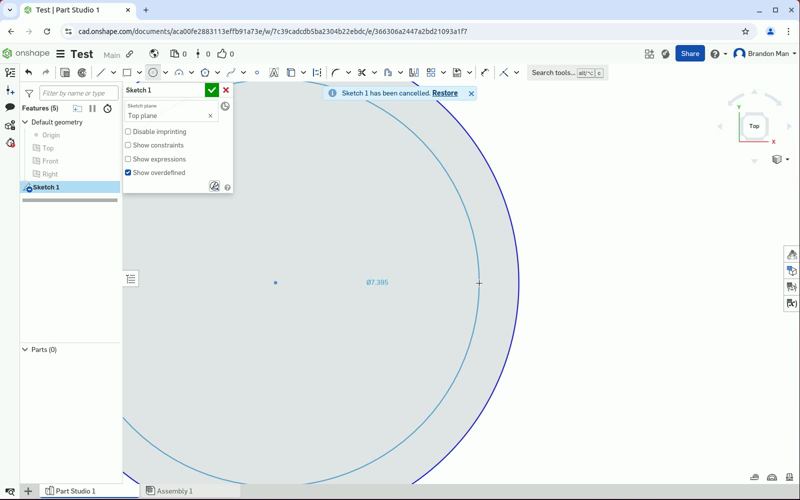
scroll(-6)
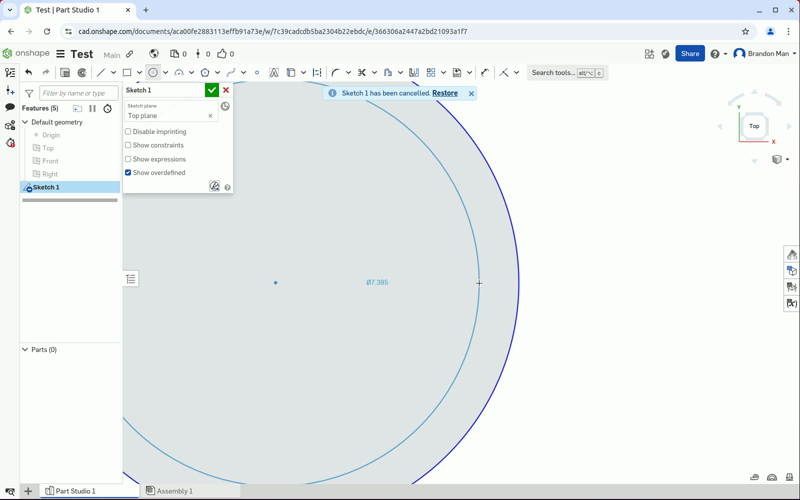
scroll(-6)
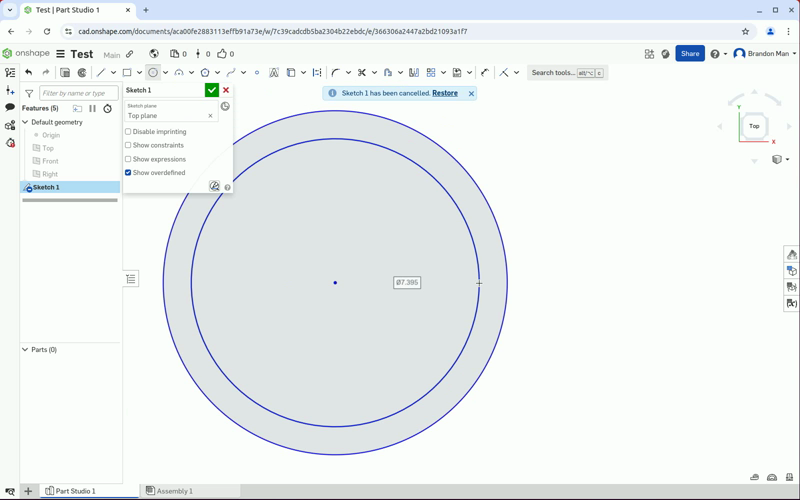
scroll(-6)
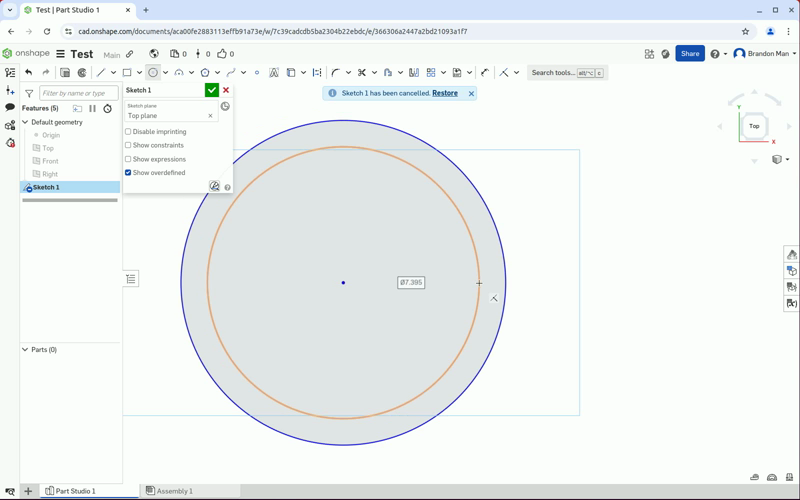
scroll(-6)
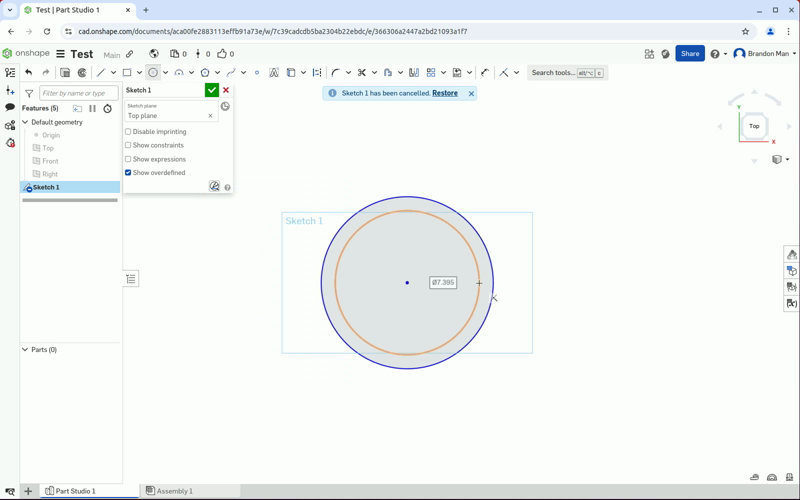
scroll(-6)
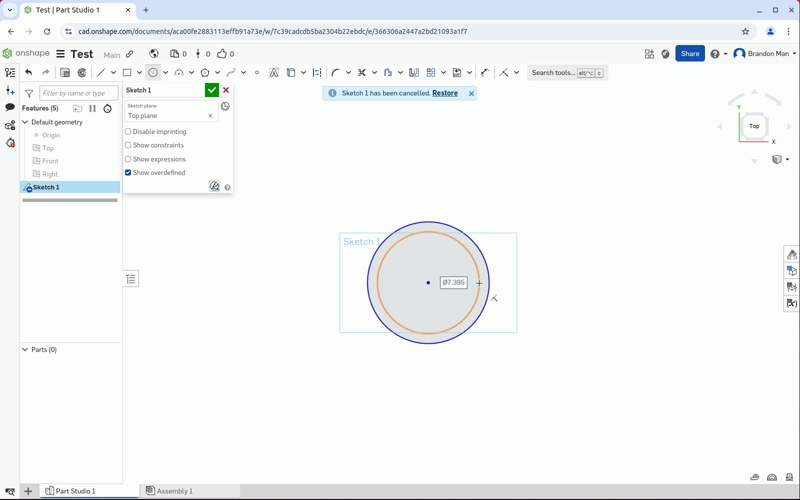
scroll(-6)
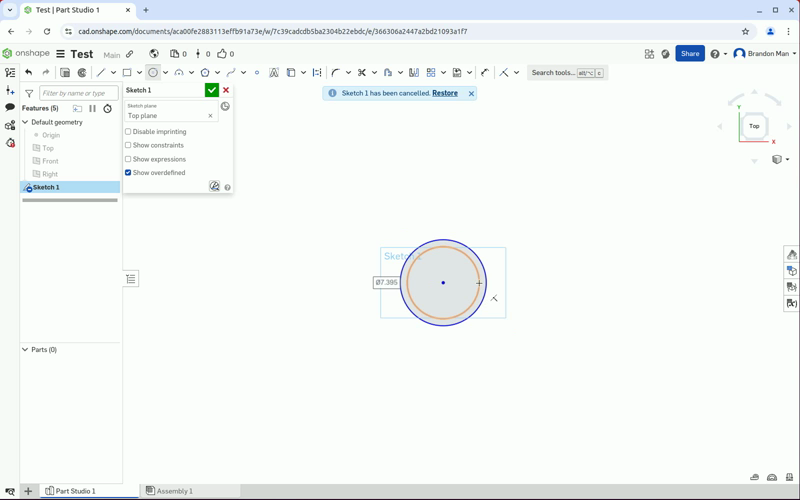
scroll(-6)
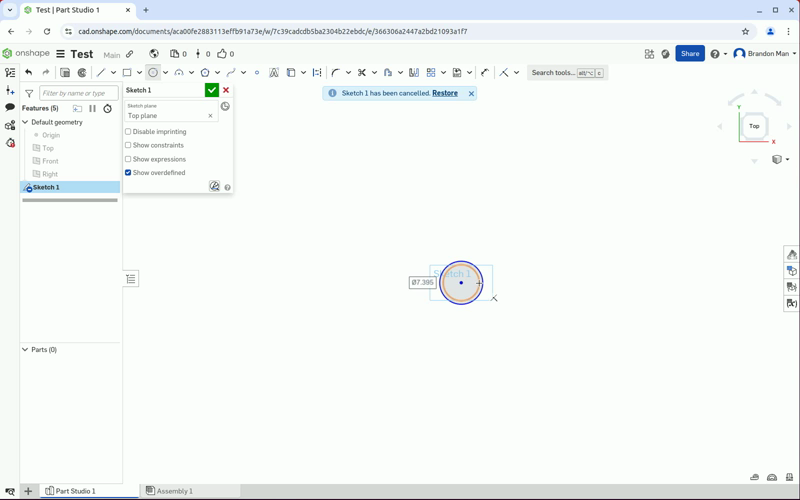
key(esc)
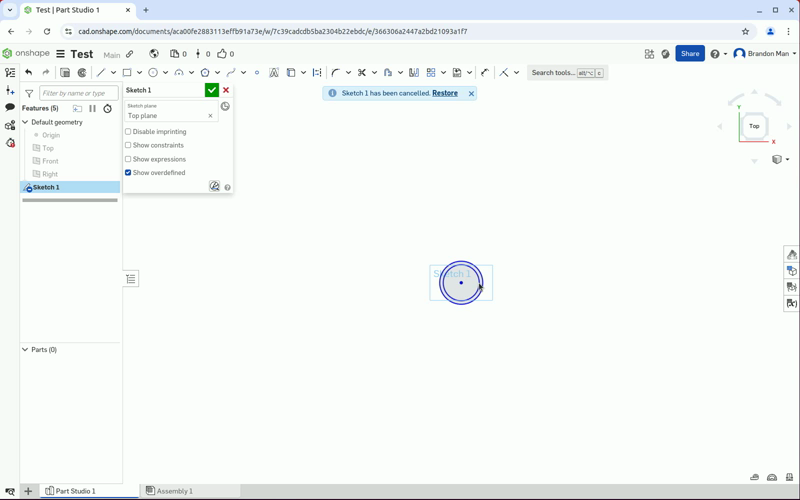
mouse_move(458, 302)
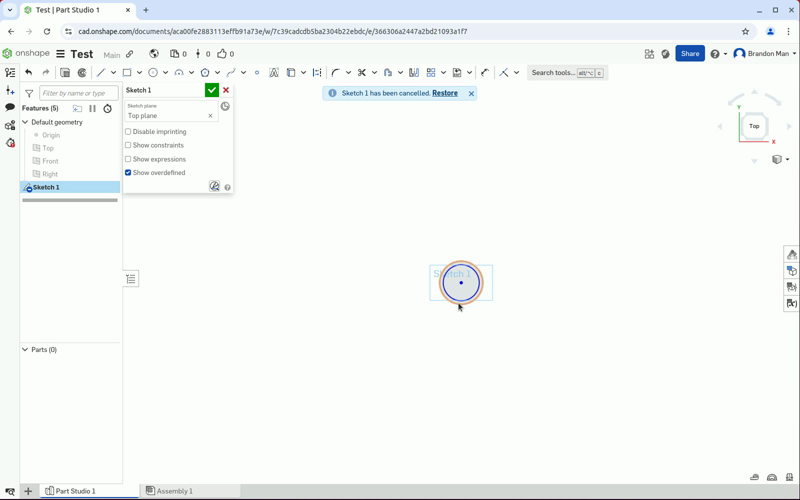
scroll(6)
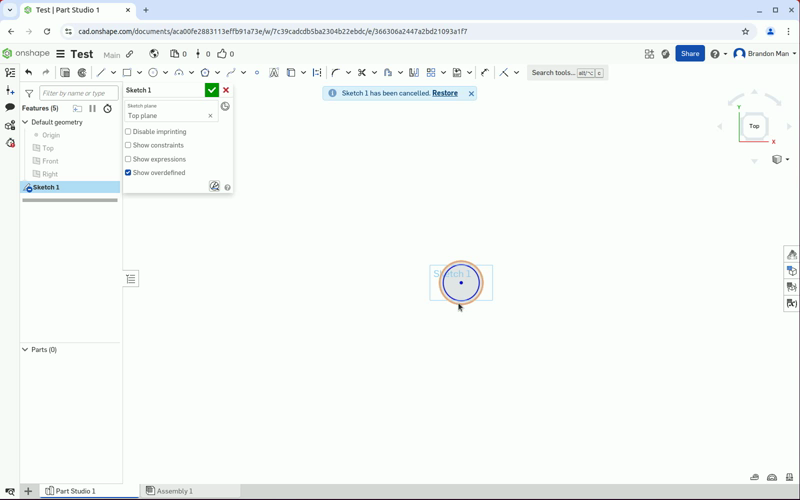
scroll(6)
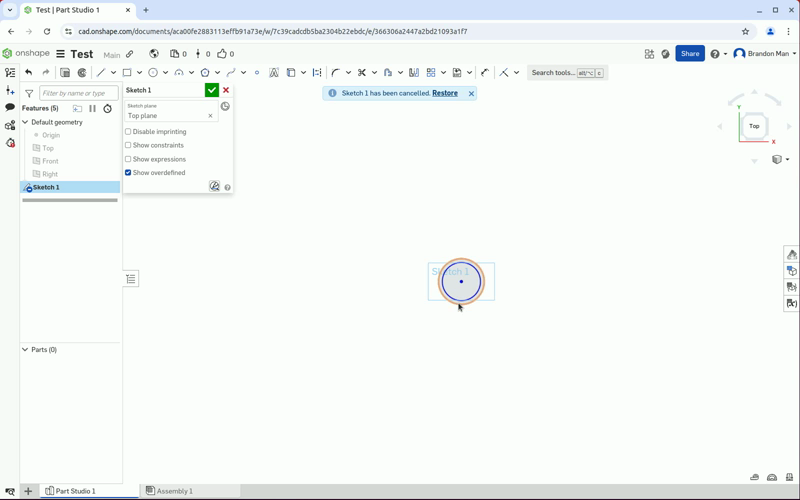
scroll(6)
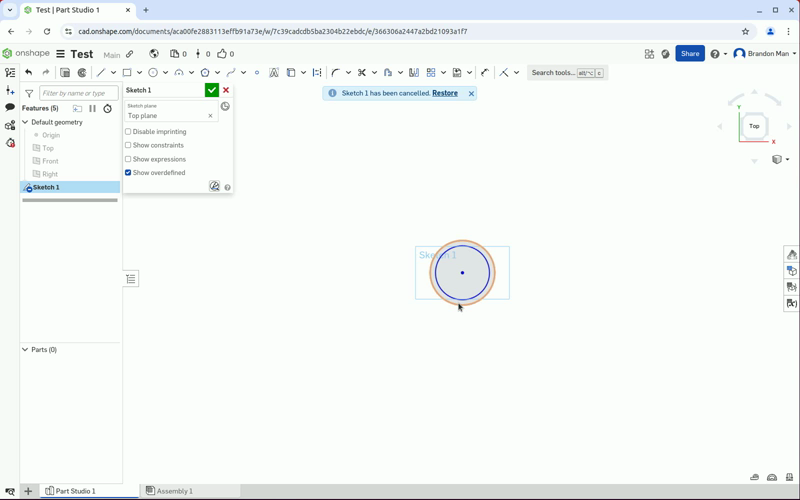
scroll(6)
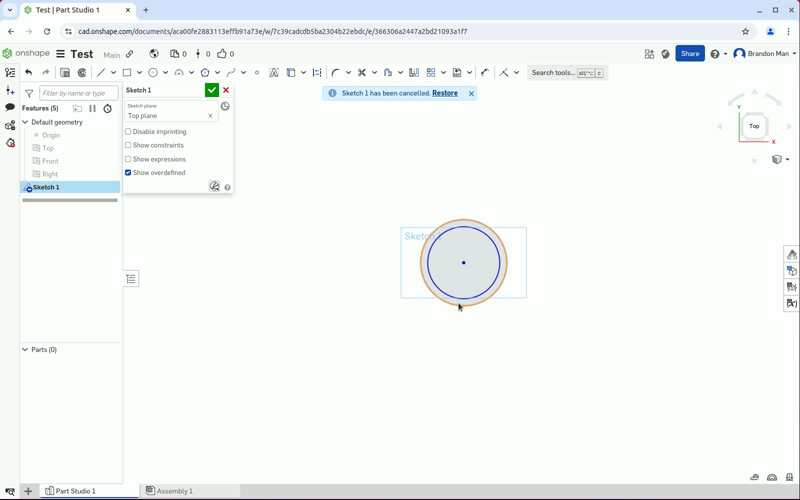
scroll(6)
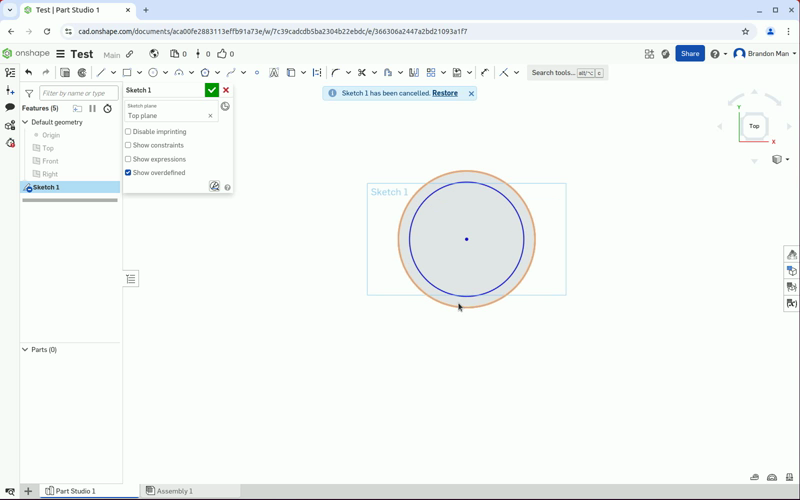
scroll(6)
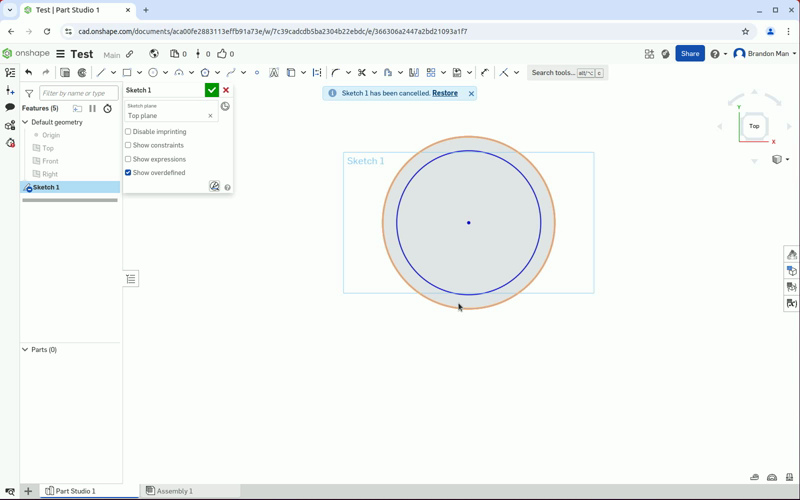
scroll(6)
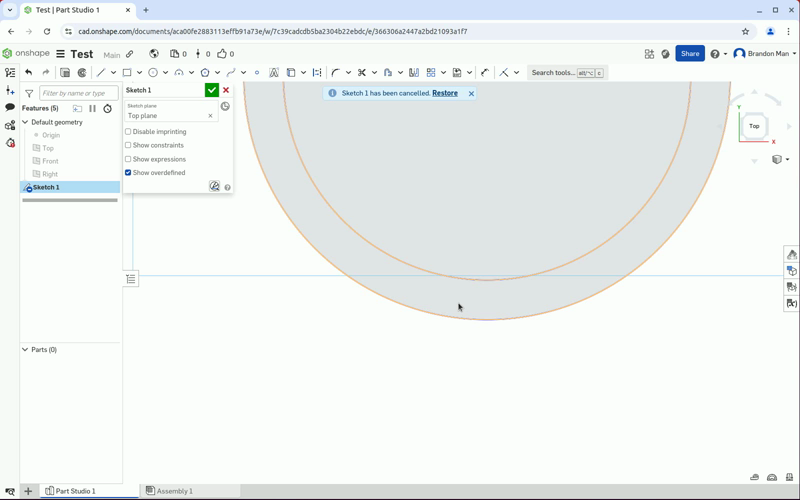
click(458, 302)
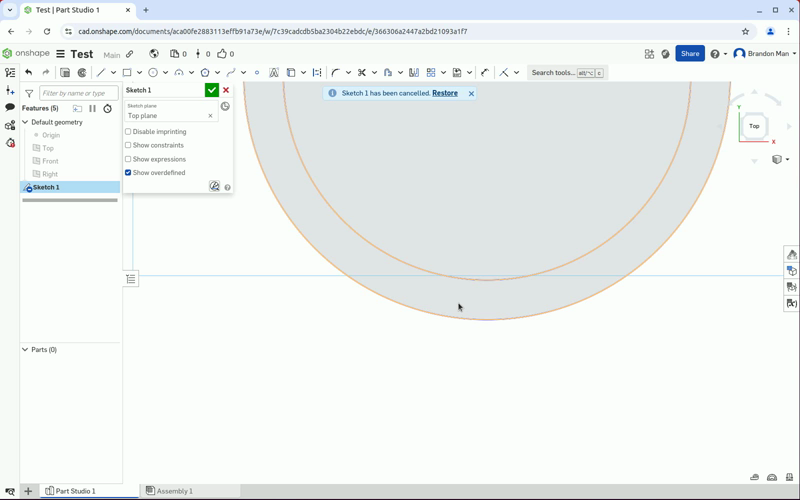
scroll(-6)
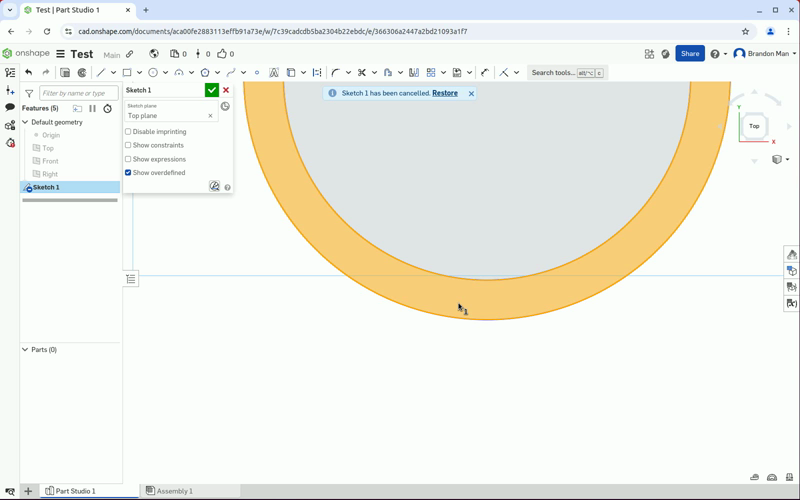
scroll(-6)
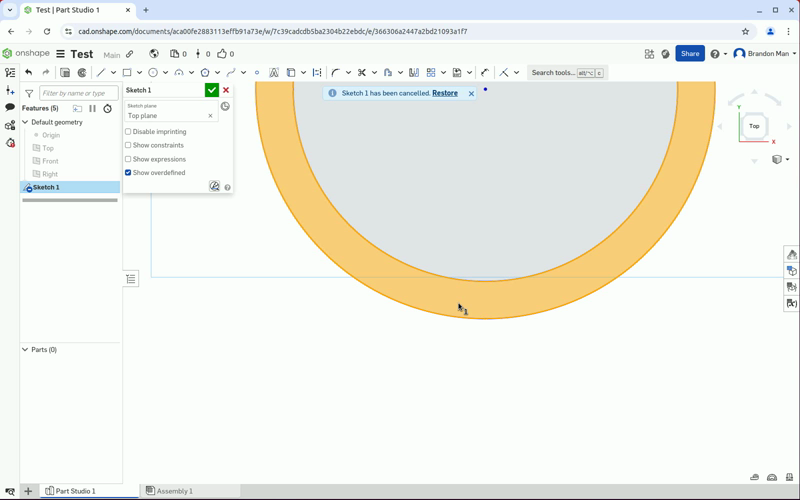
scroll(-6)
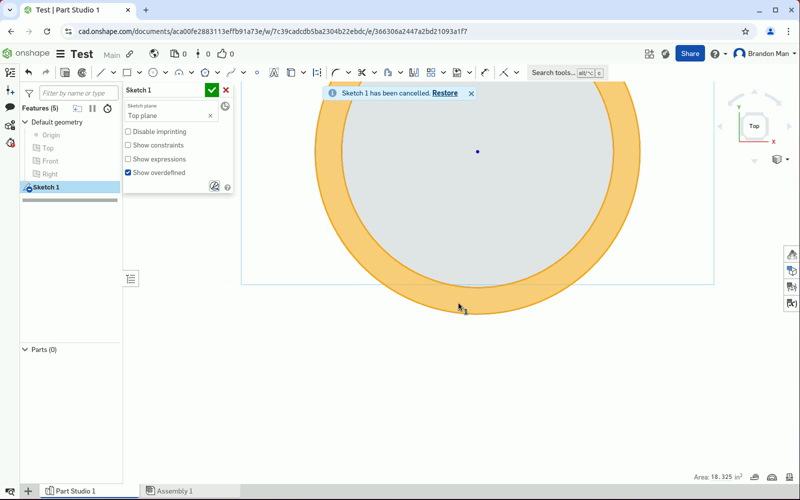
scroll(-6)
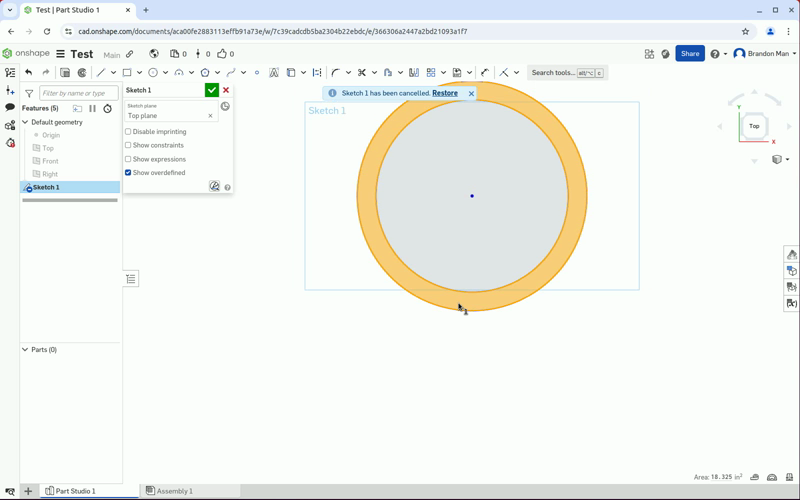
scroll(-6)
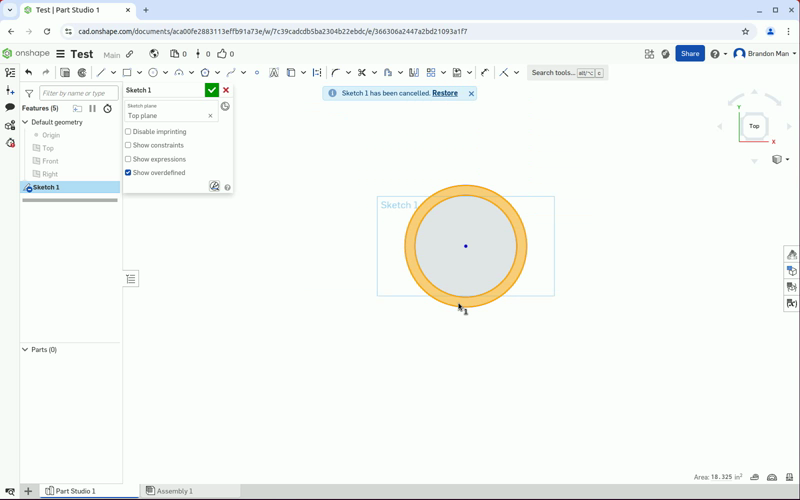
scroll(-6)
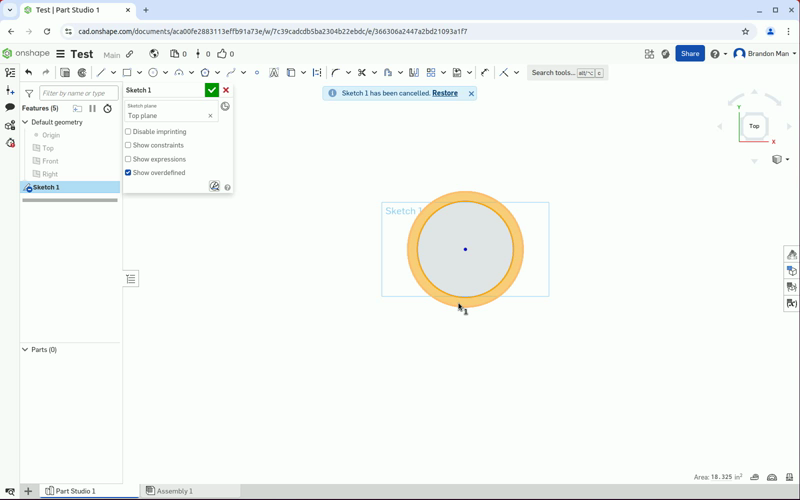
scroll(-6)
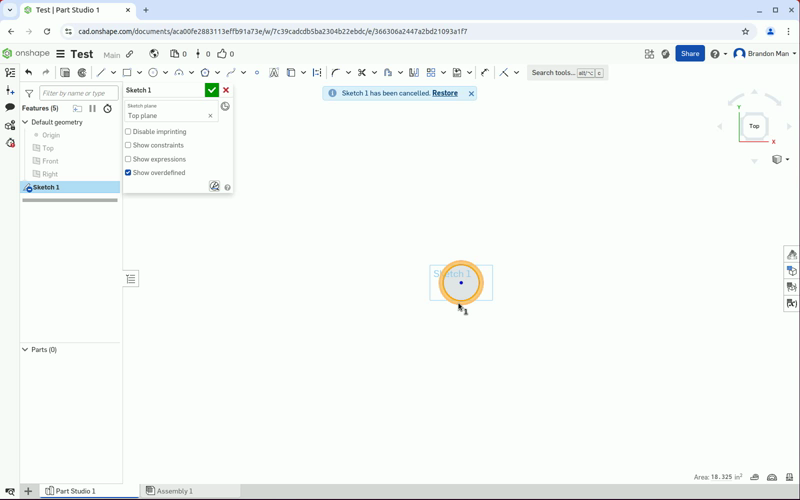
mouse_move(73, 352)
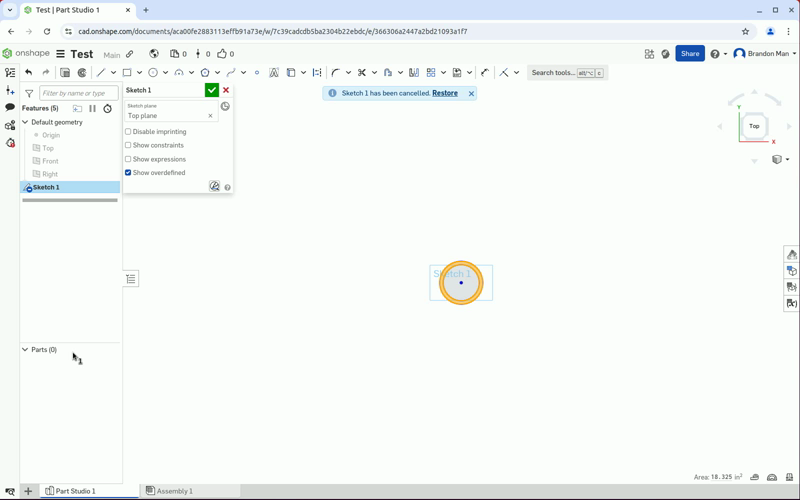
key(shift+y)
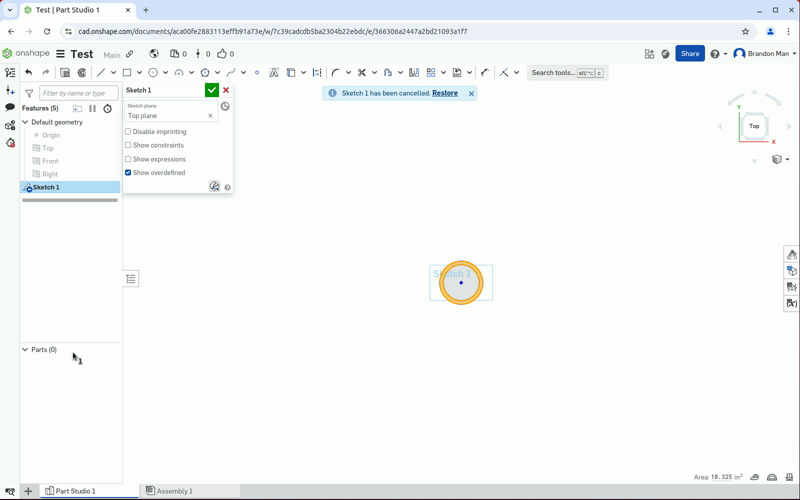
key(shift+e)
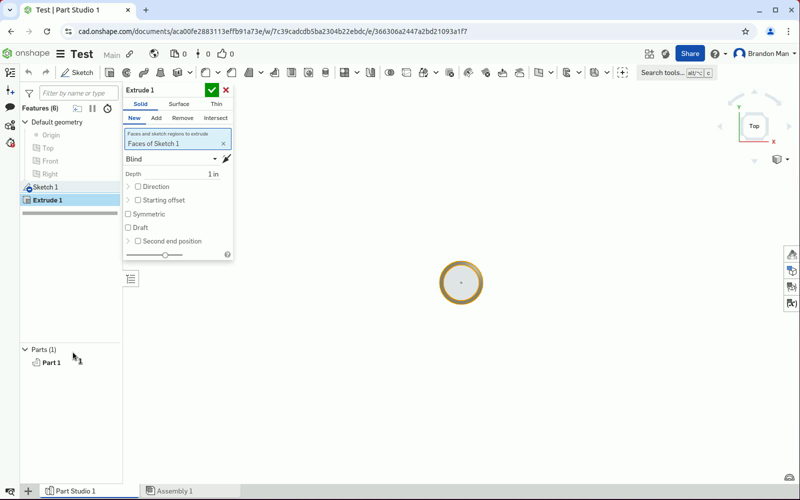
mouse_move(143, 106)
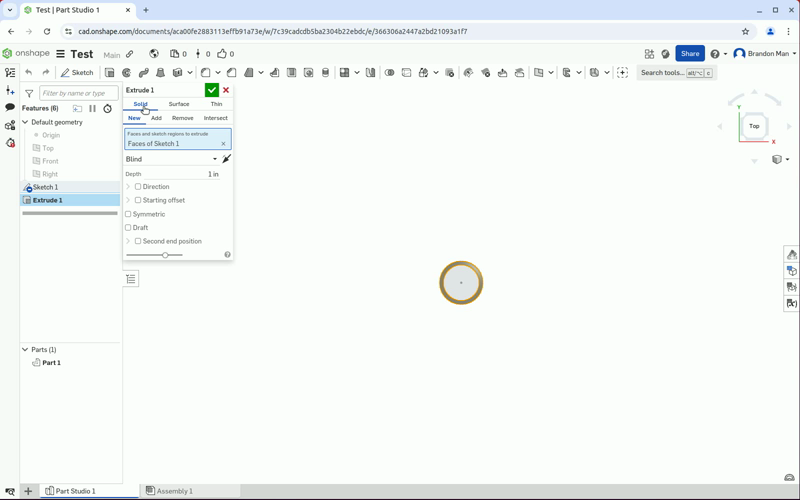
click(143, 106)
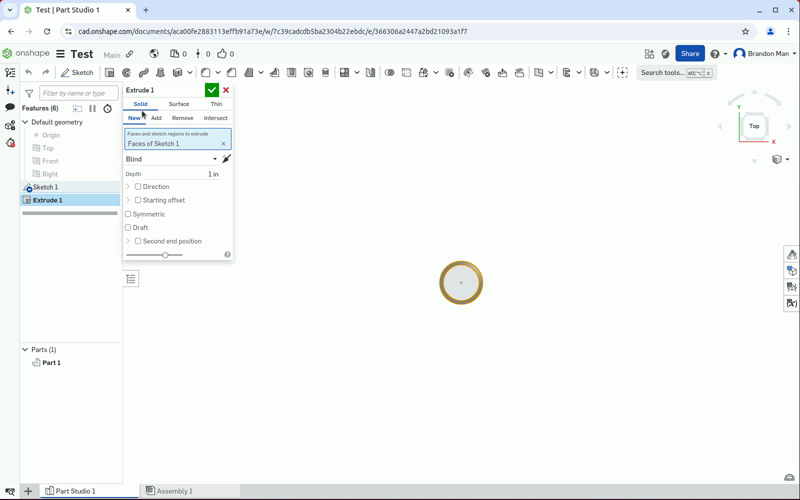
mouse_move(137, 120)
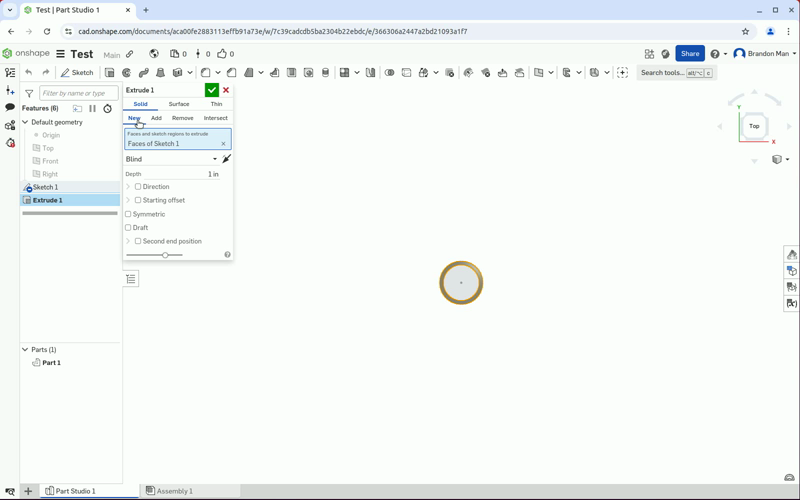
click(137, 120)
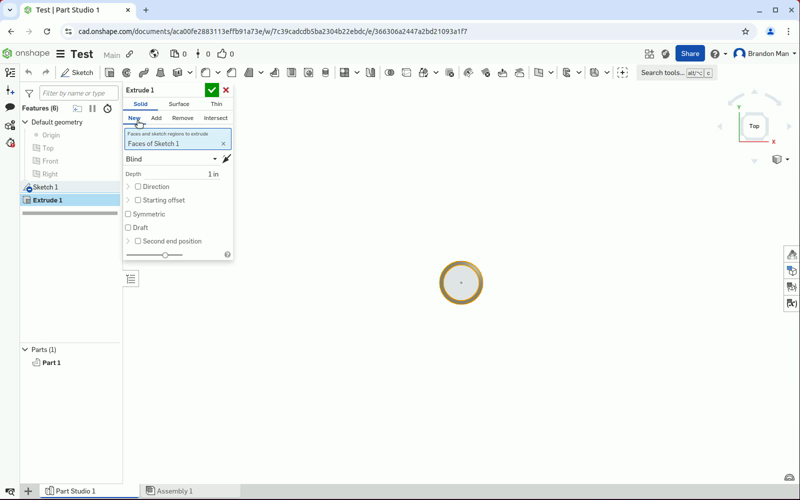
key(tab, 4)
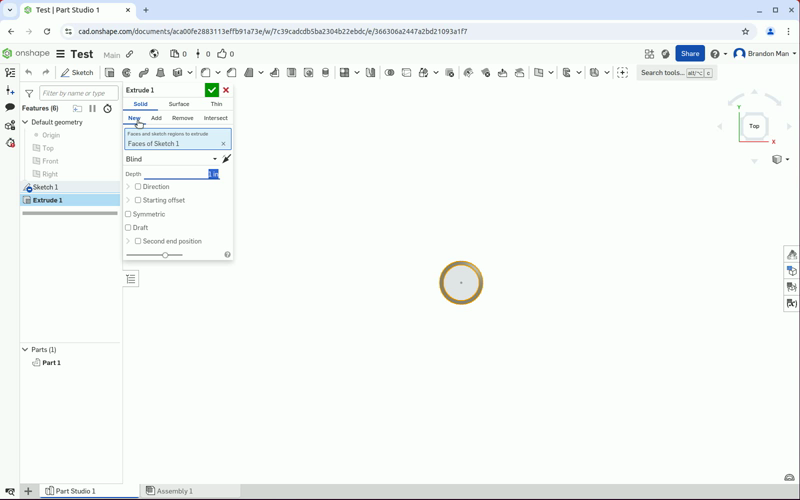
text(5.536)
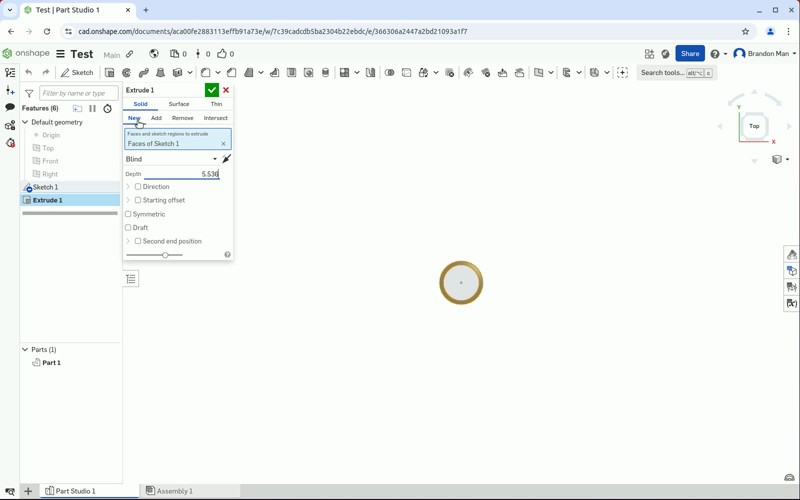
key(enter)
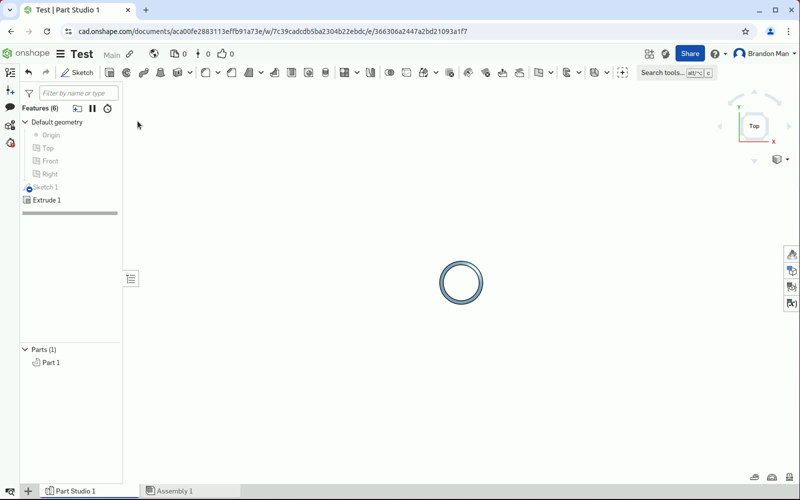
key(shift+h)
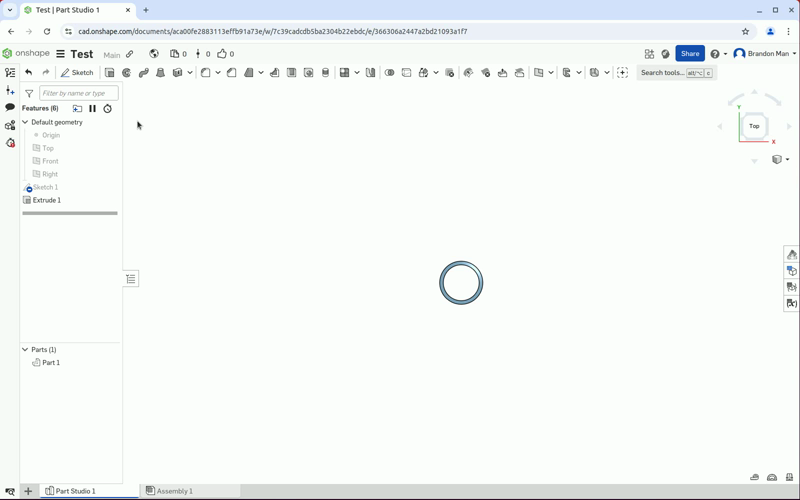
key(shift+h)
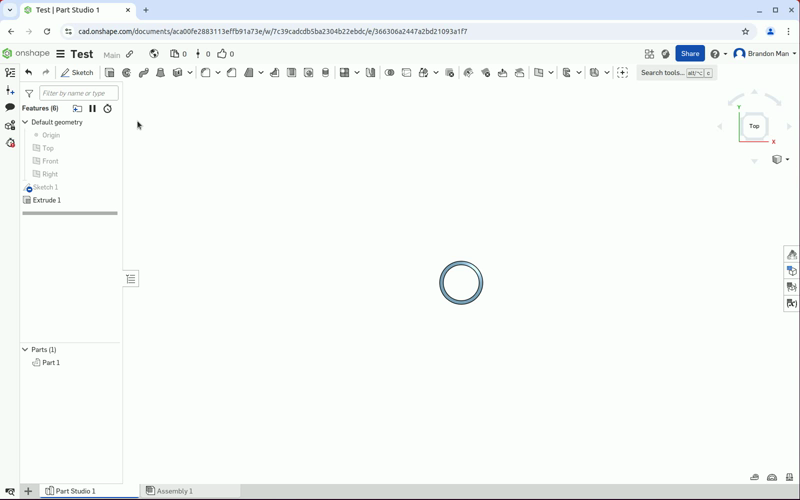
mouse_move(73, 189)
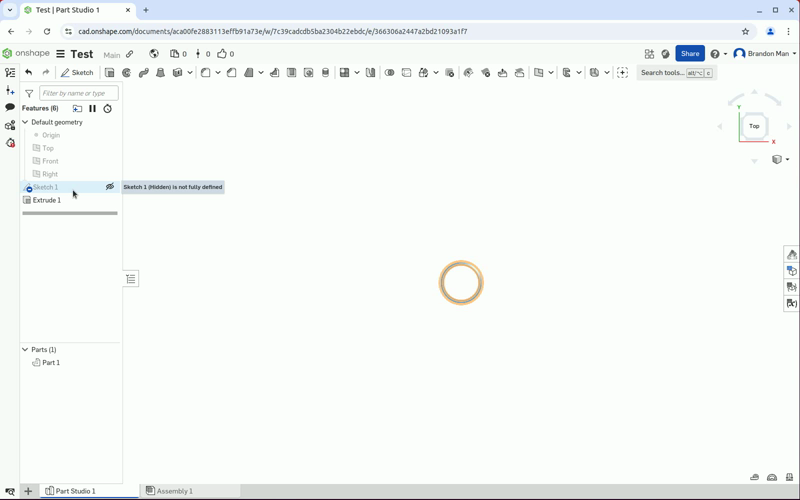
click(73, 189)
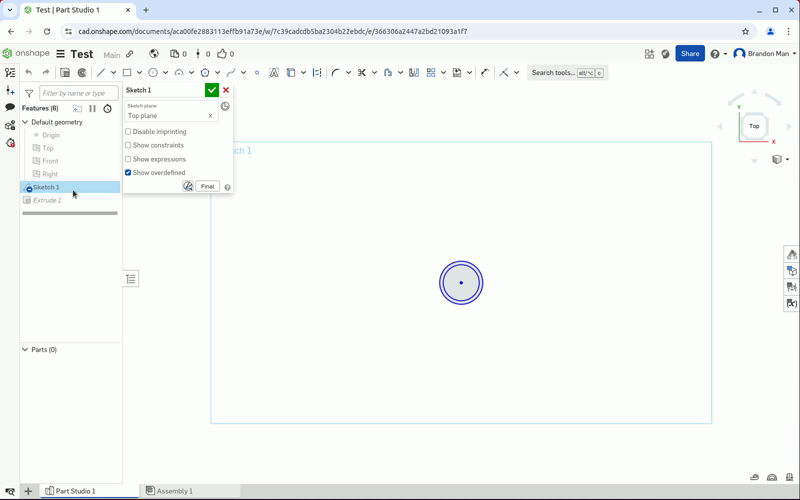
mouse_move(229, 92)
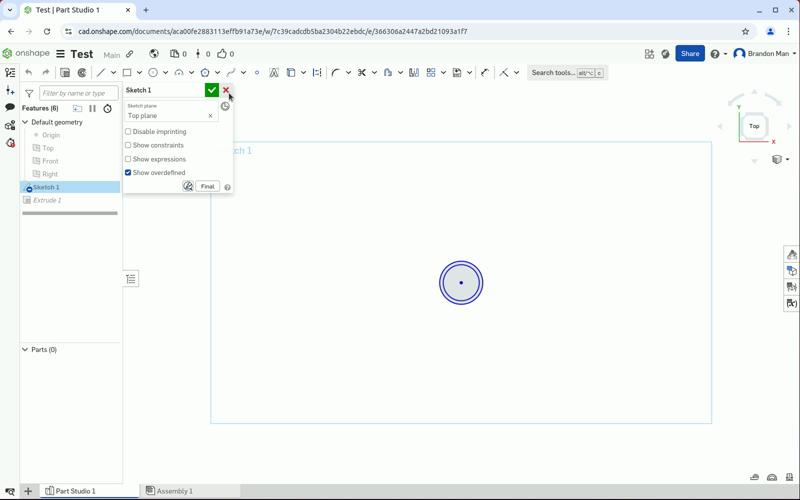
click(229, 92)
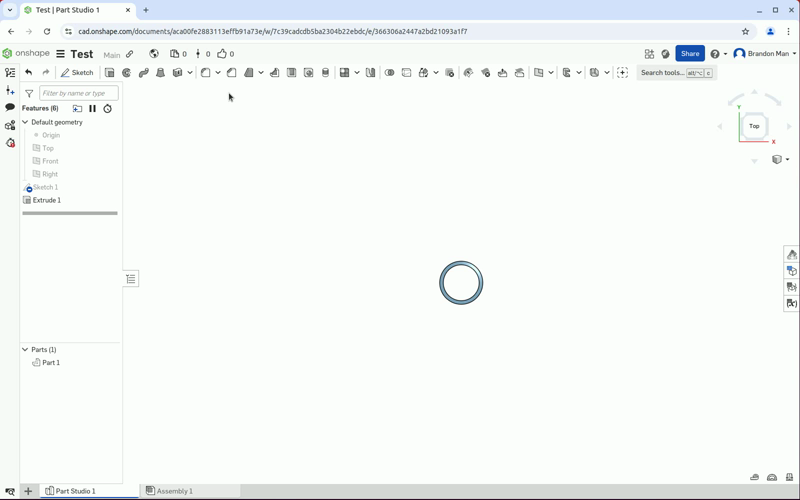
mouse_move(541, 75)
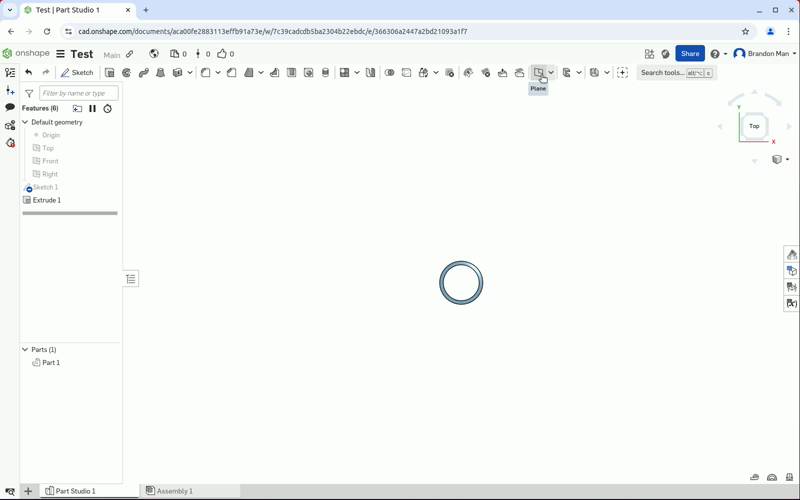
click(541, 75)
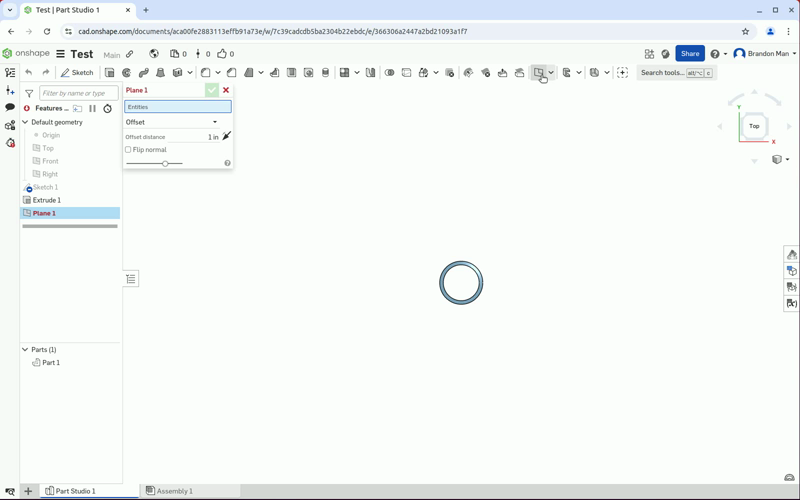
mouse_move(73, 150)
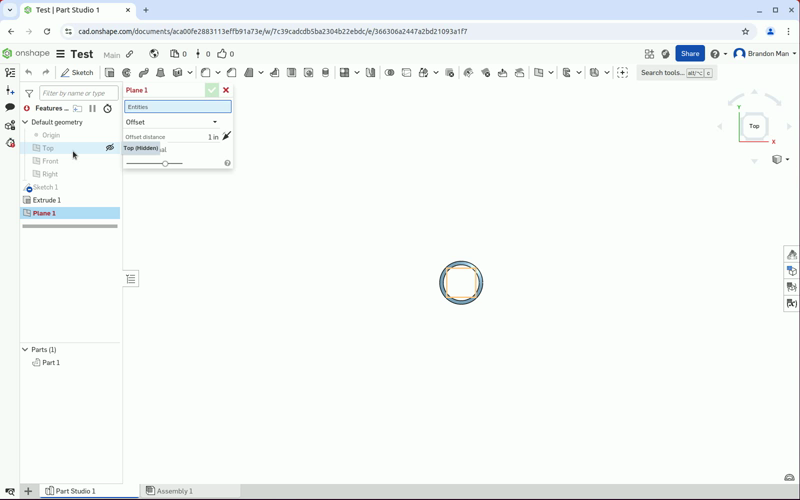
click(73, 150)
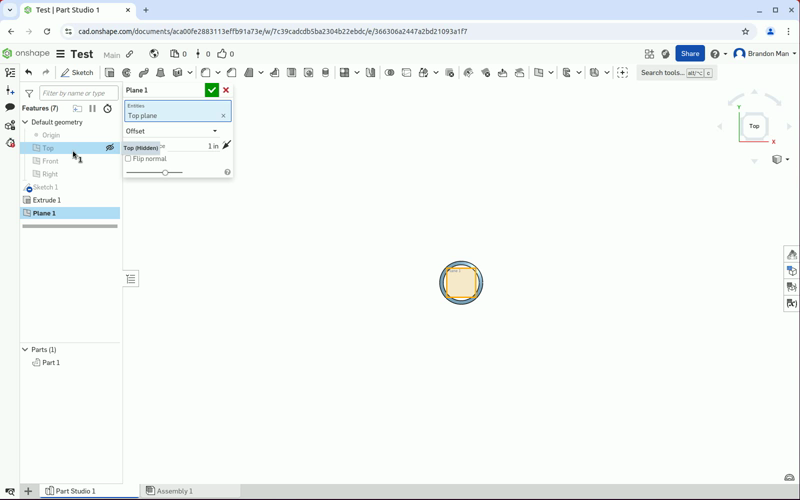
key(tab, 2)
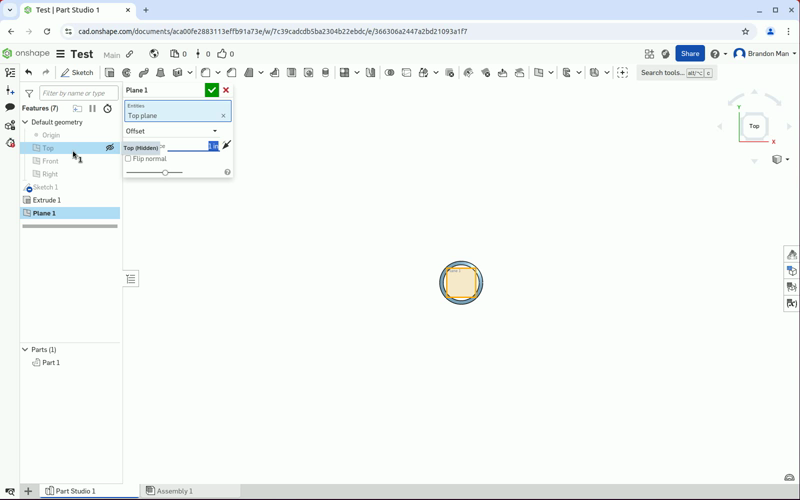
text(5.546)
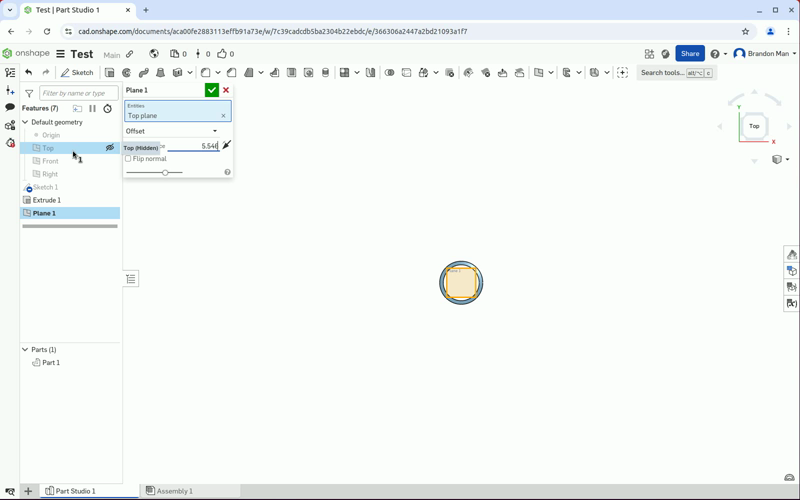
key(enter, 2)
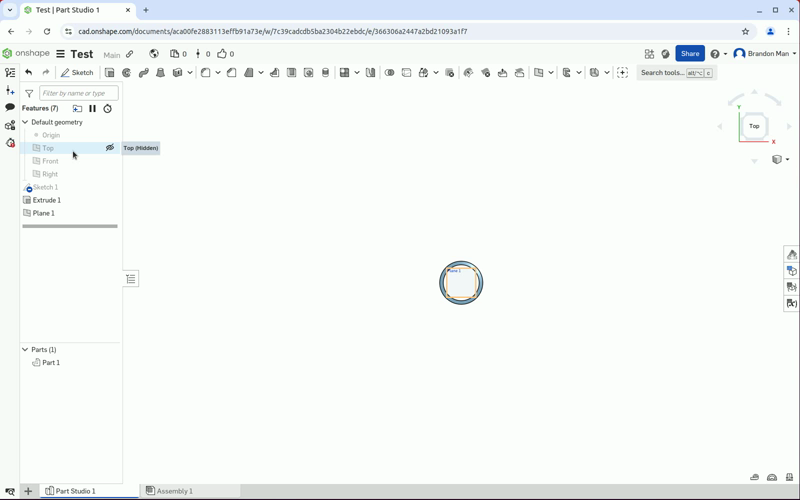
key(shift+s)
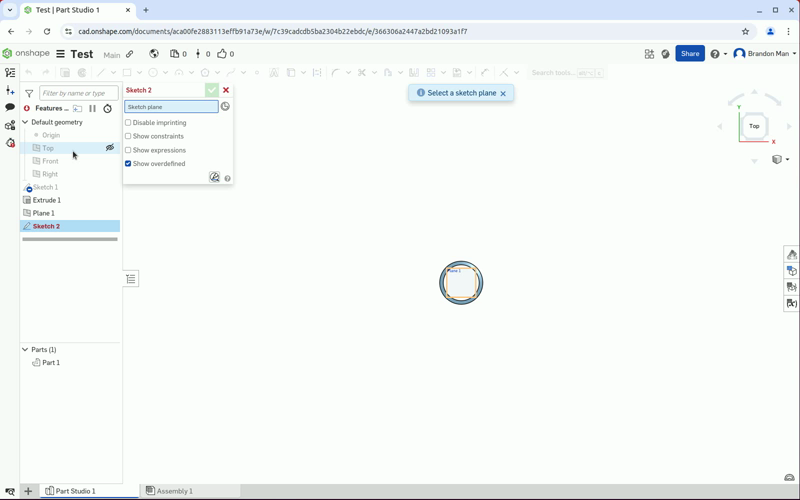
mouse_move(73, 215)
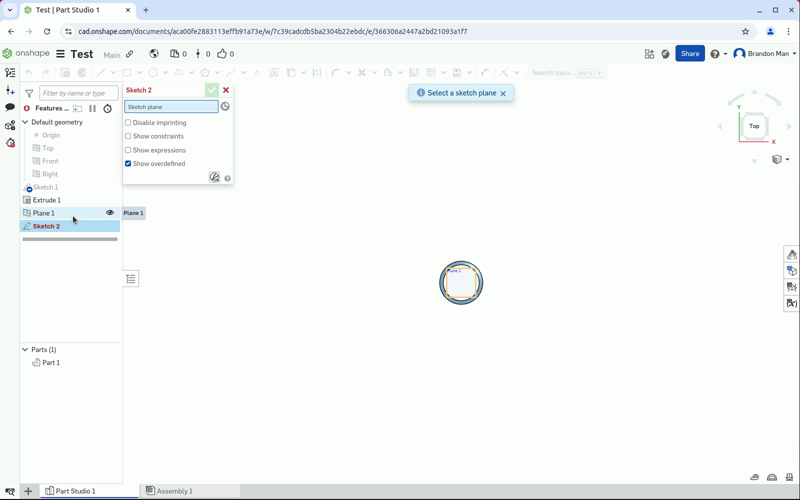
click(73, 215)
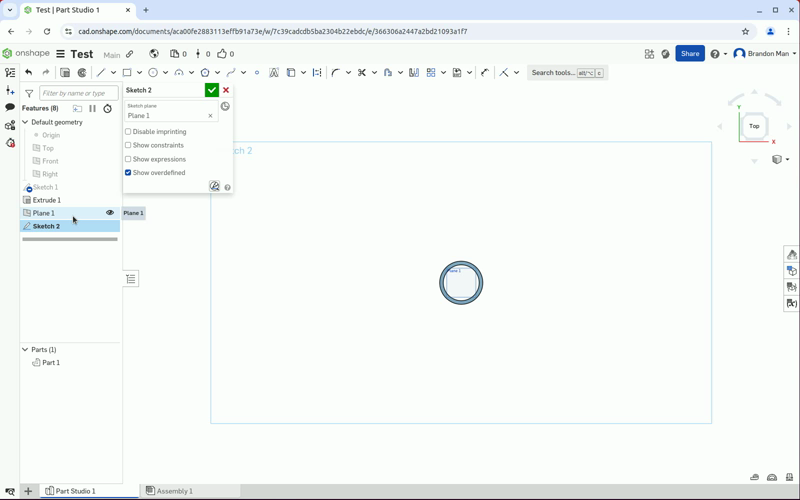
mouse_move(73, 352)
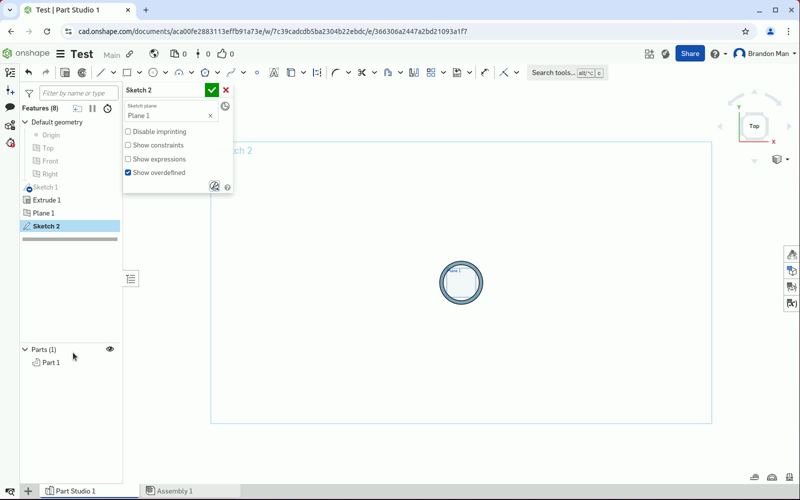
key(y)
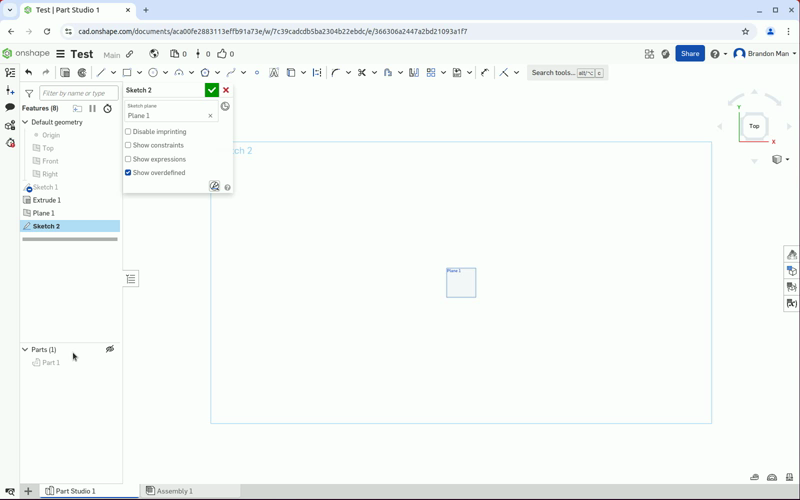
key(c)
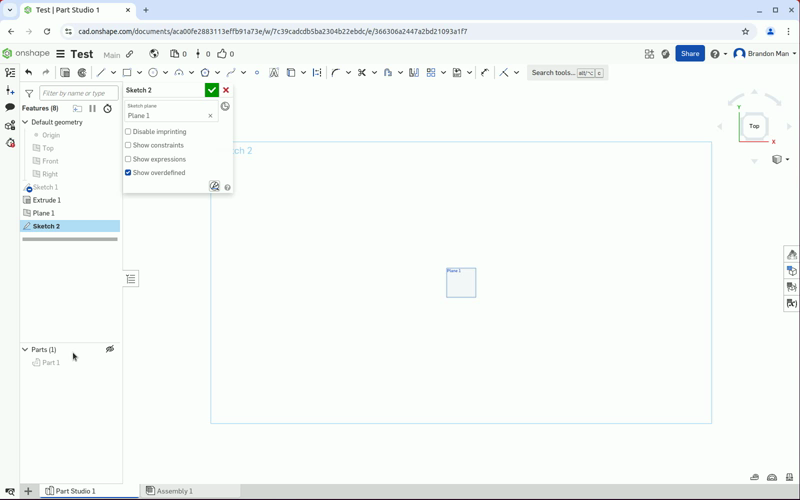
key_down(shift)
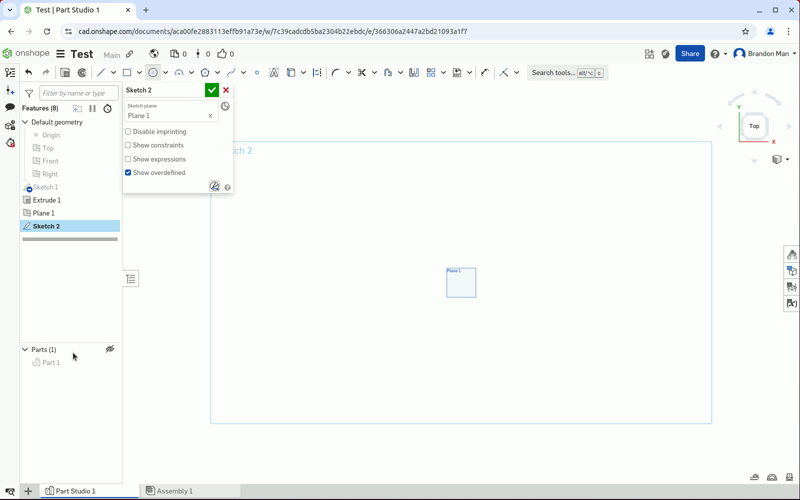
mouse_move(461, 282)
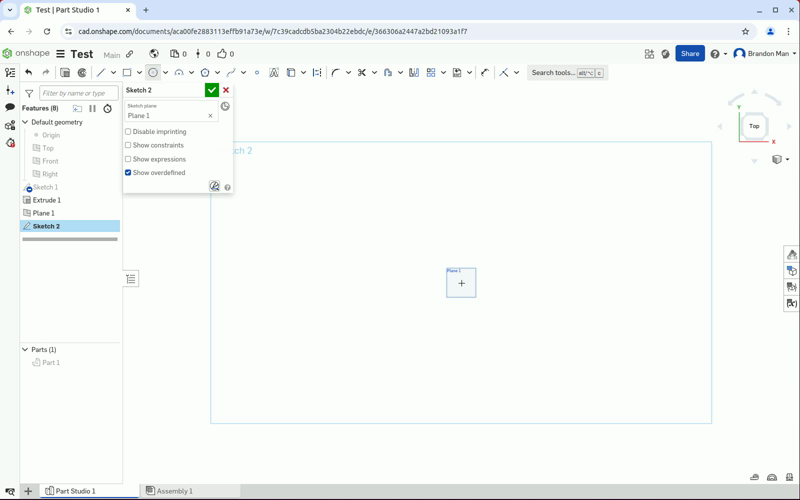
click(461, 282)
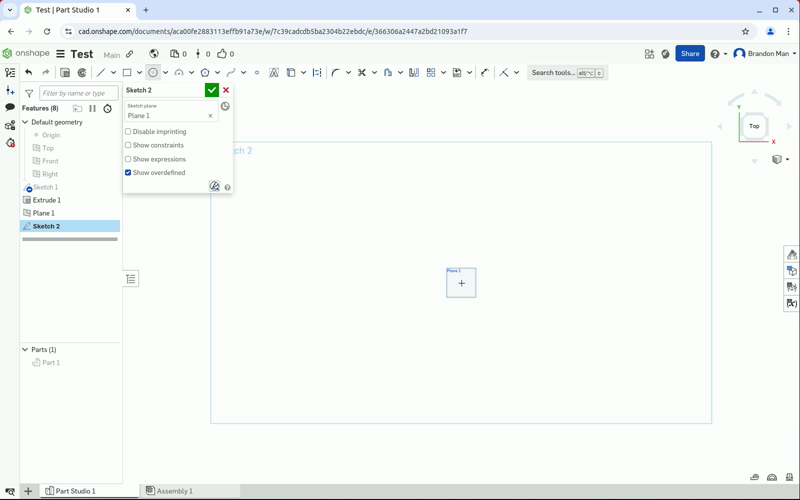
key_up(shift)
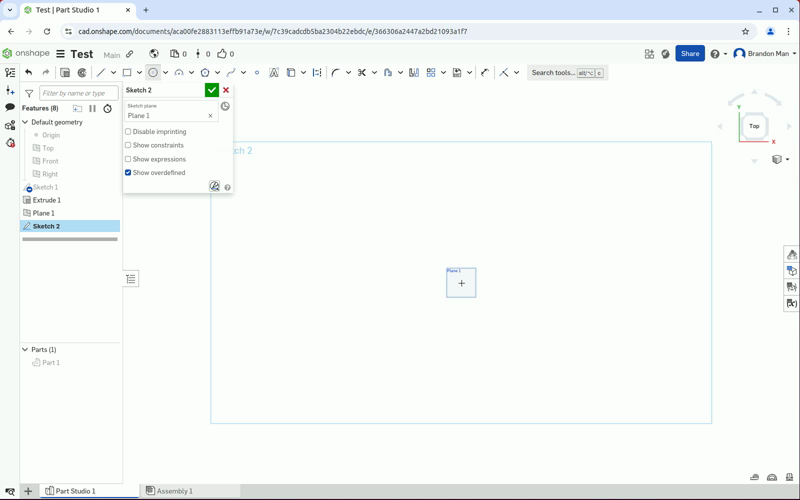
mouse_move(574, 282)
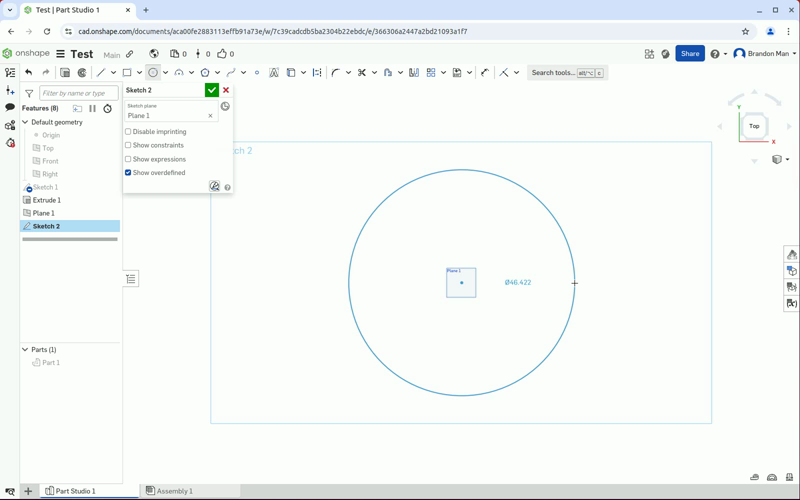
click(574, 282)
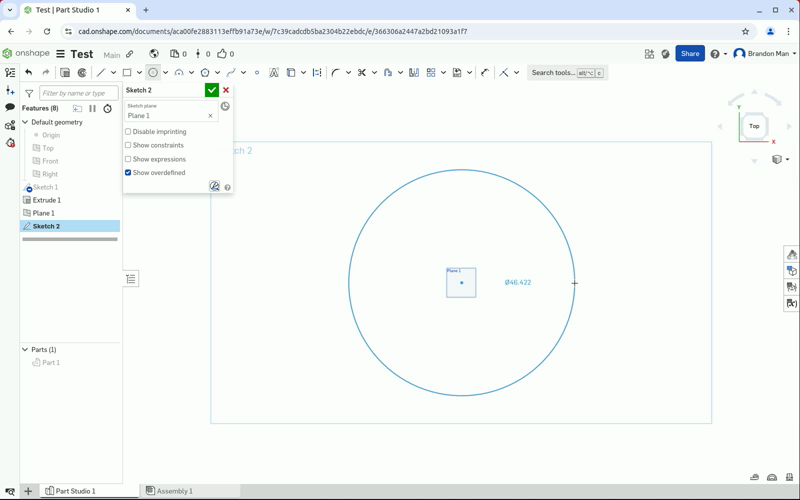
key(esc)
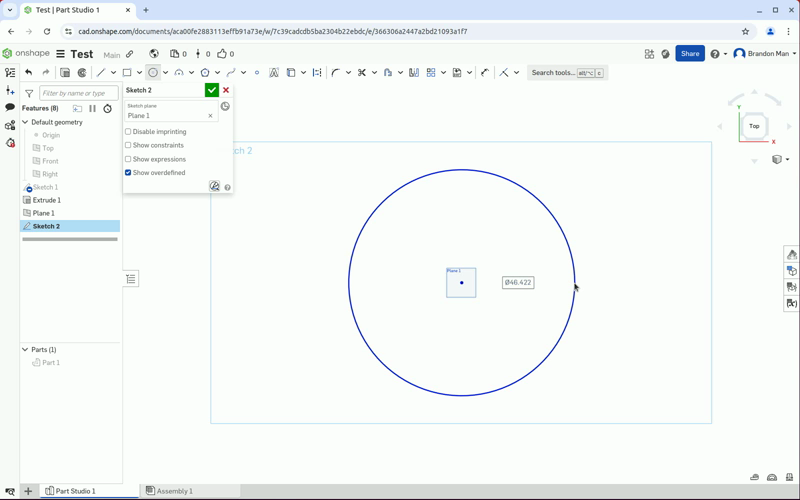
key(c)
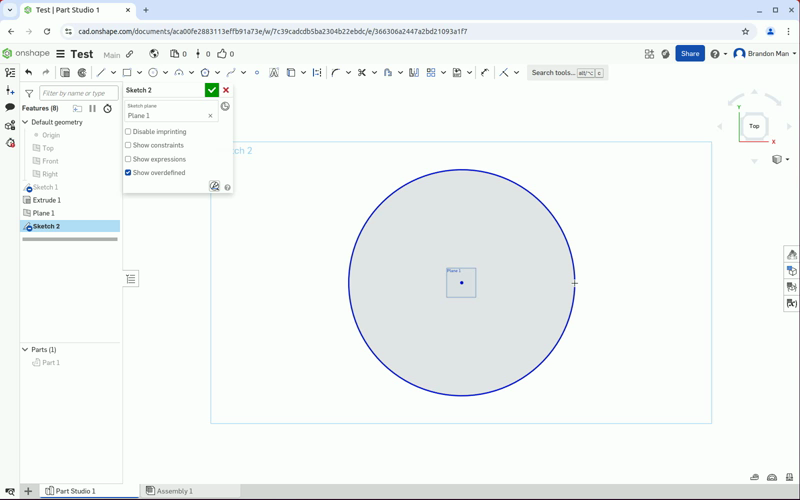
key_down(shift)
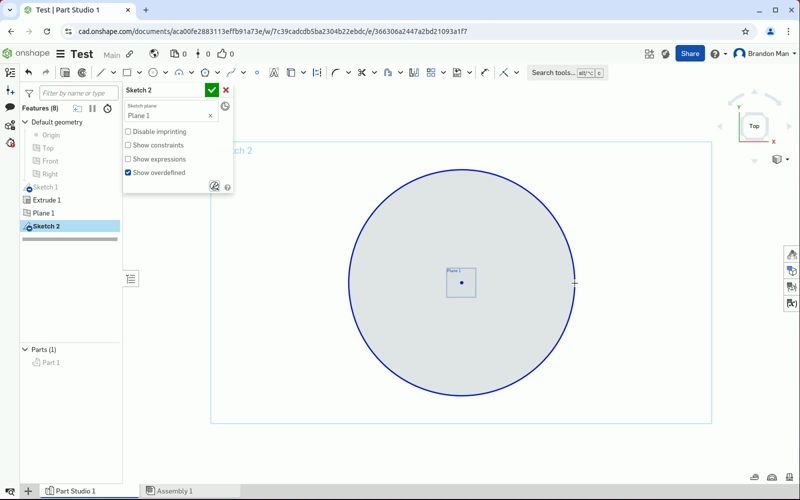
mouse_move(459, 282)
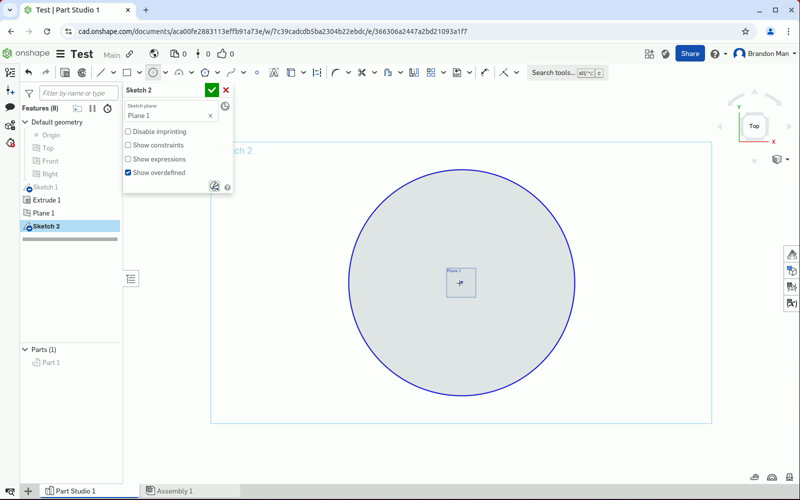
scroll(6)
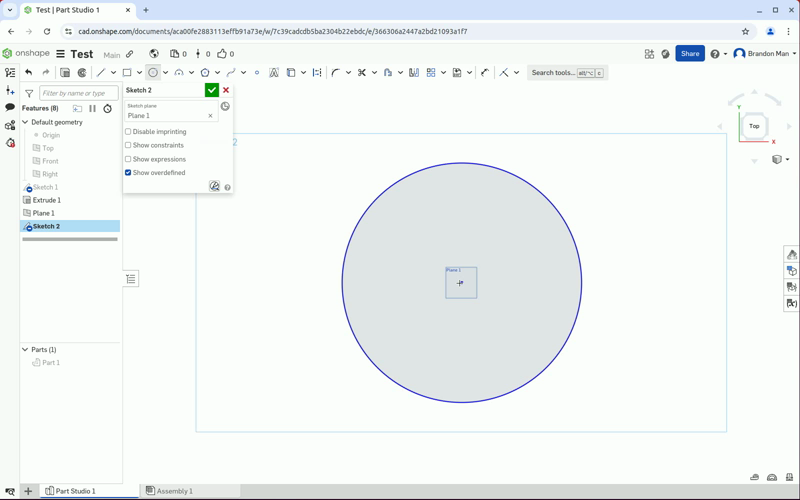
scroll(6)
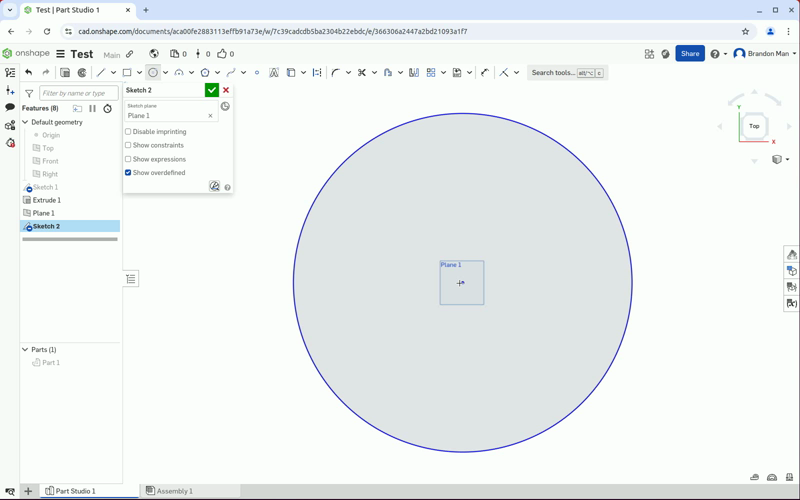
scroll(6)
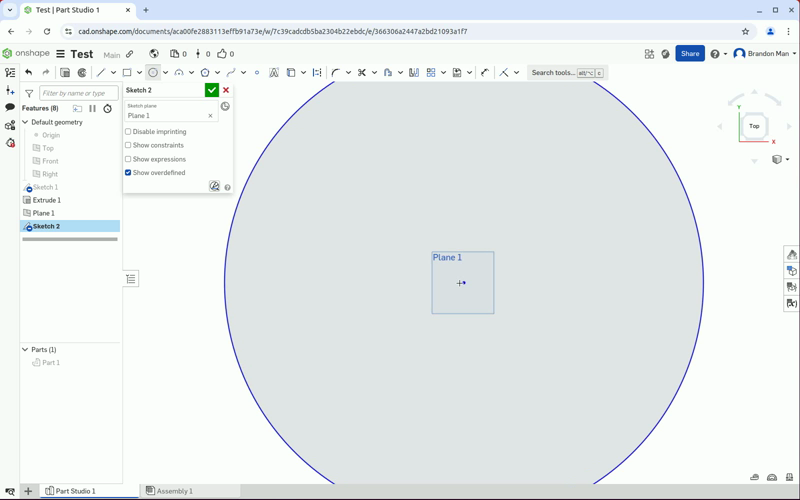
scroll(6)
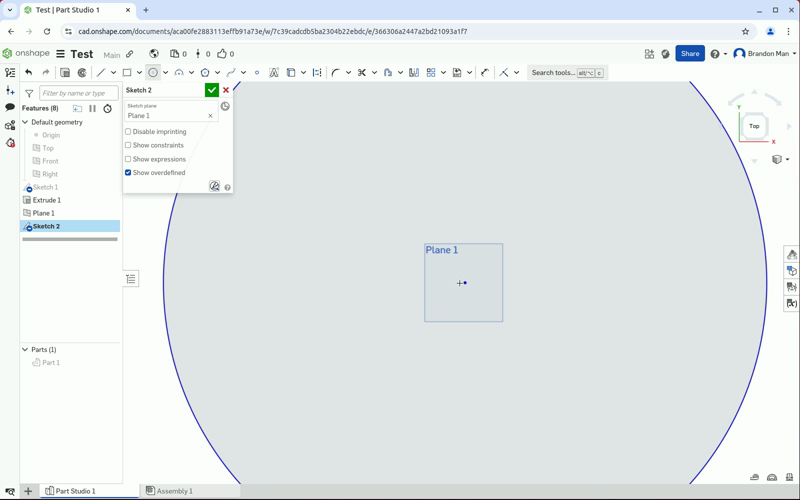
scroll(6)
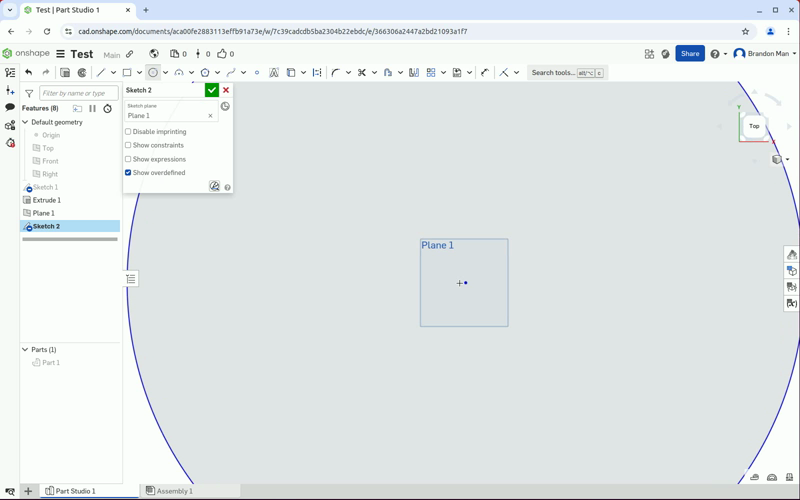
scroll(6)
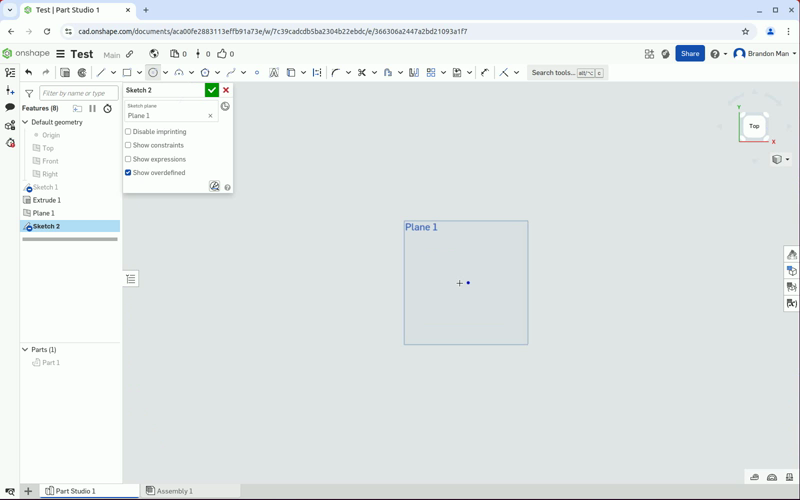
scroll(6)
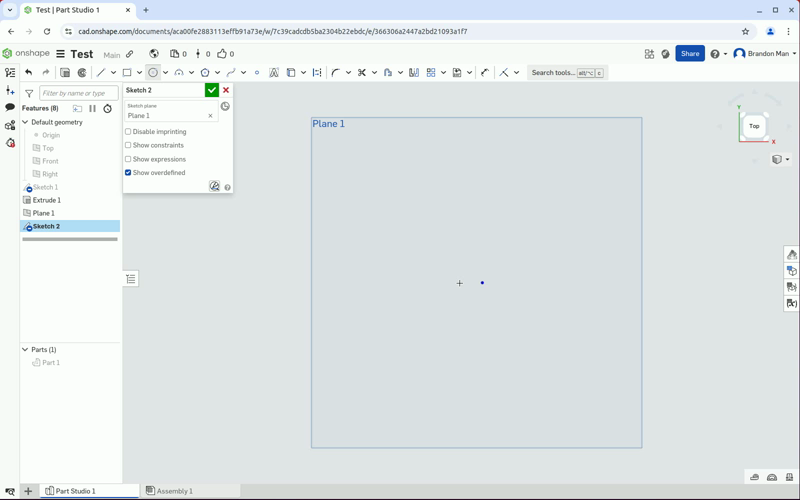
click(459, 282)
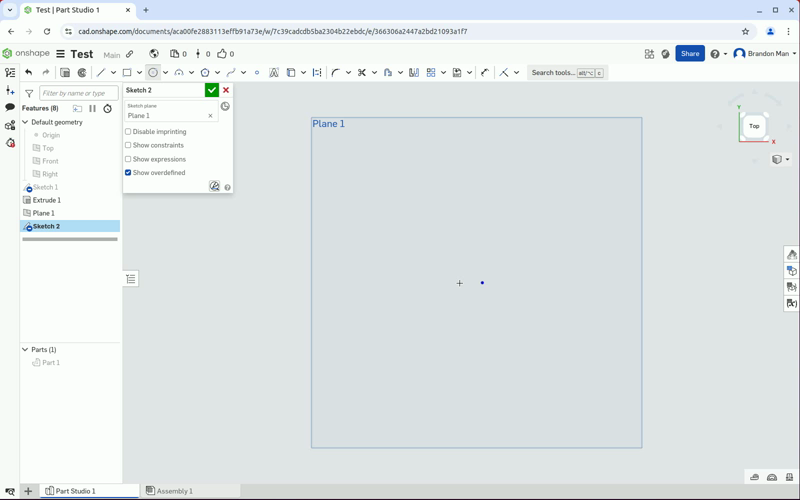
scroll(-6)
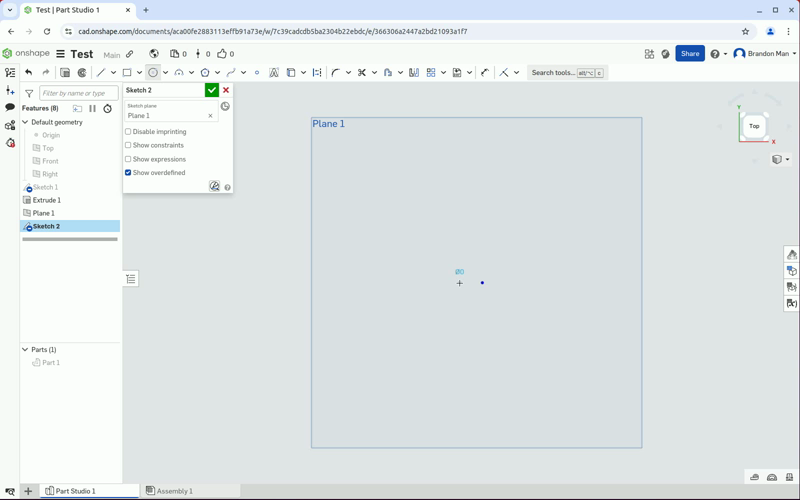
scroll(-6)
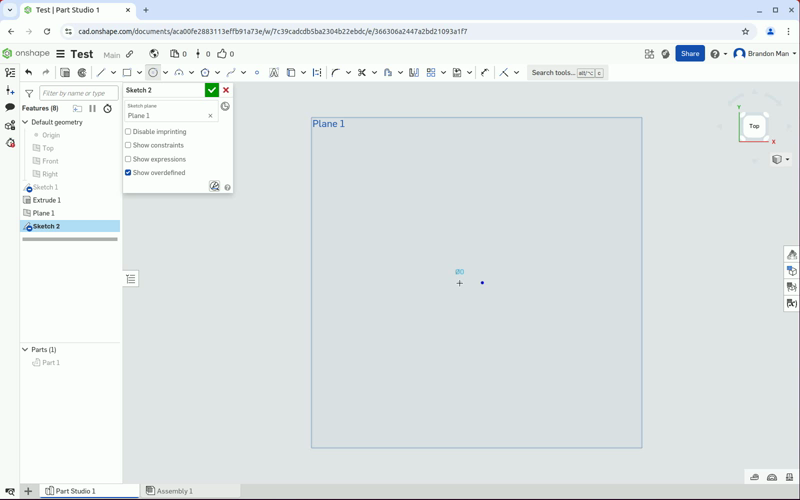
scroll(-6)
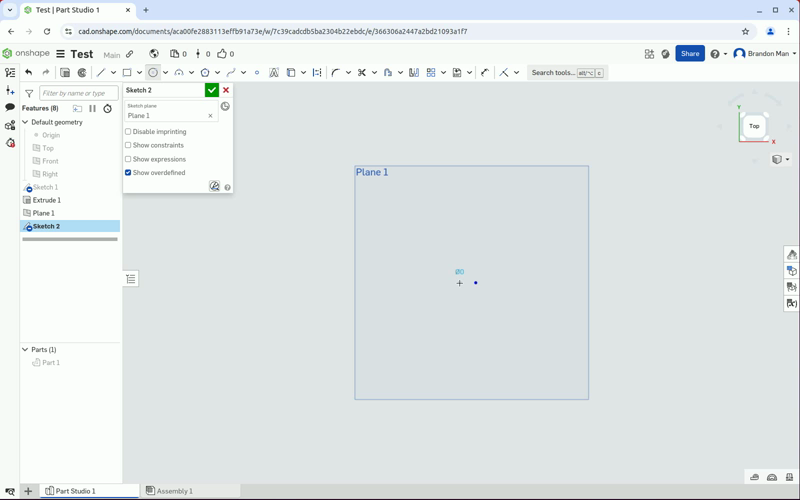
scroll(-6)
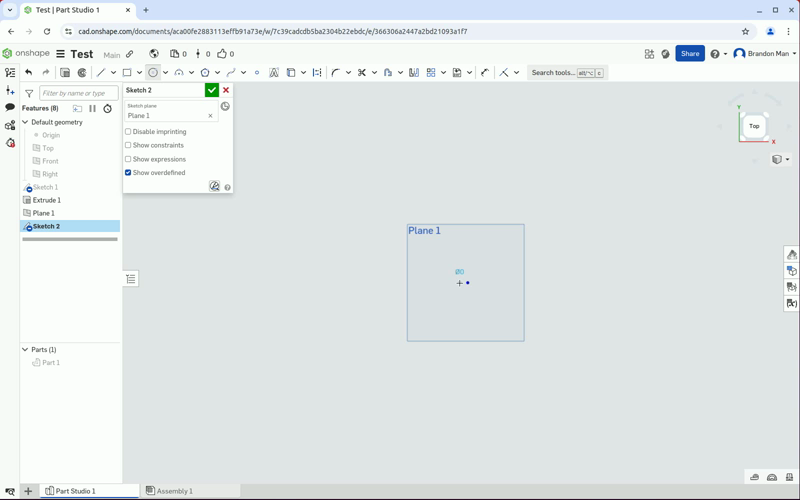
scroll(-6)
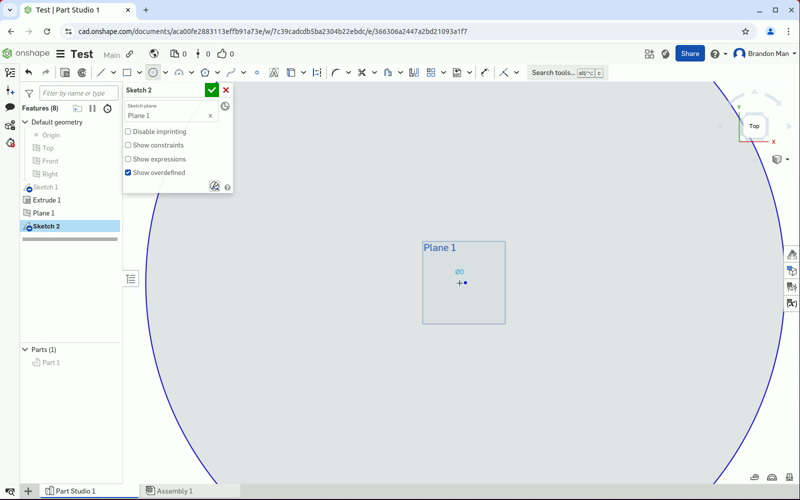
scroll(-6)
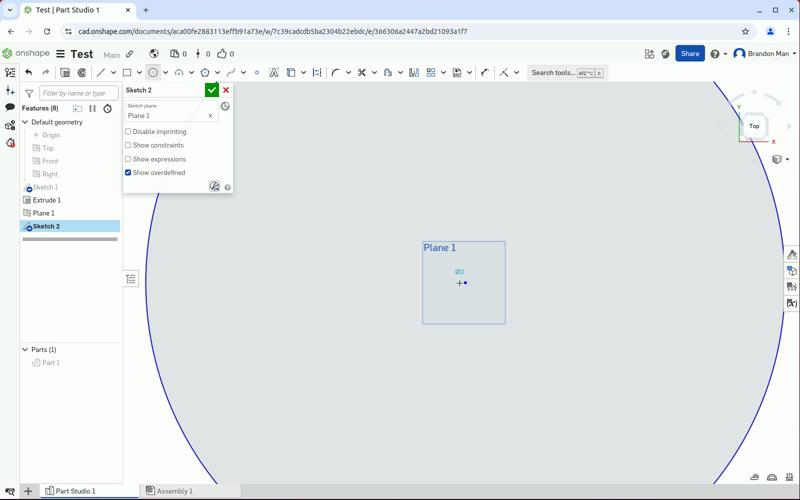
scroll(-6)
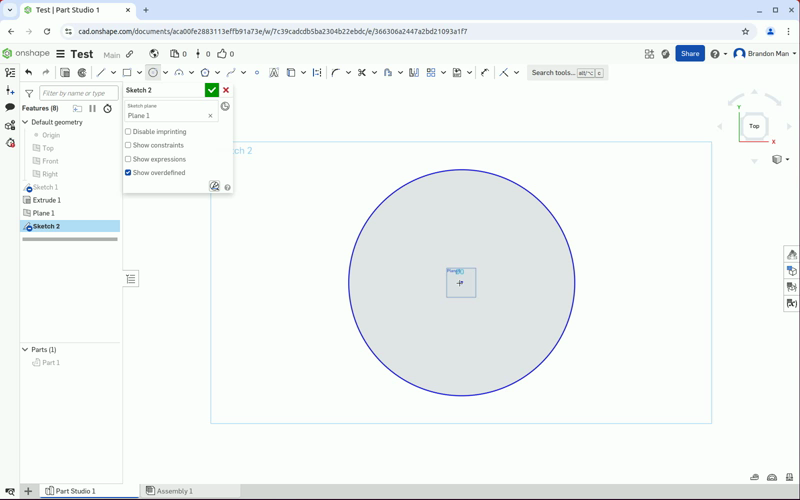
key_up(shift)
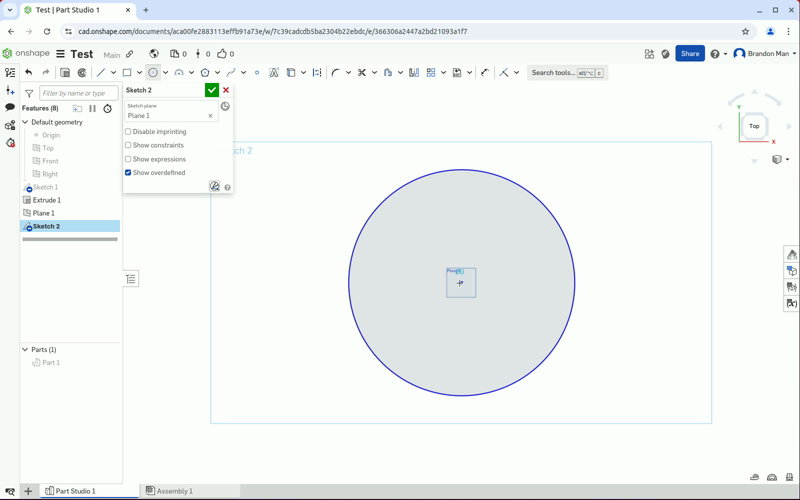
mouse_move(480, 282)
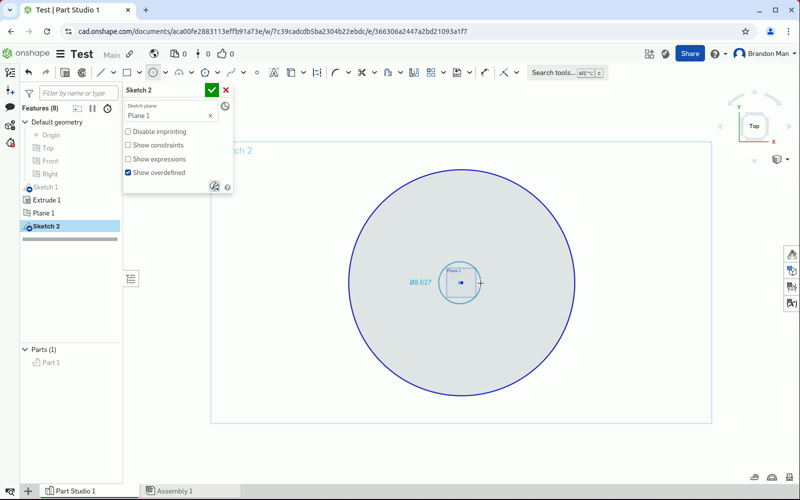
click(480, 282)
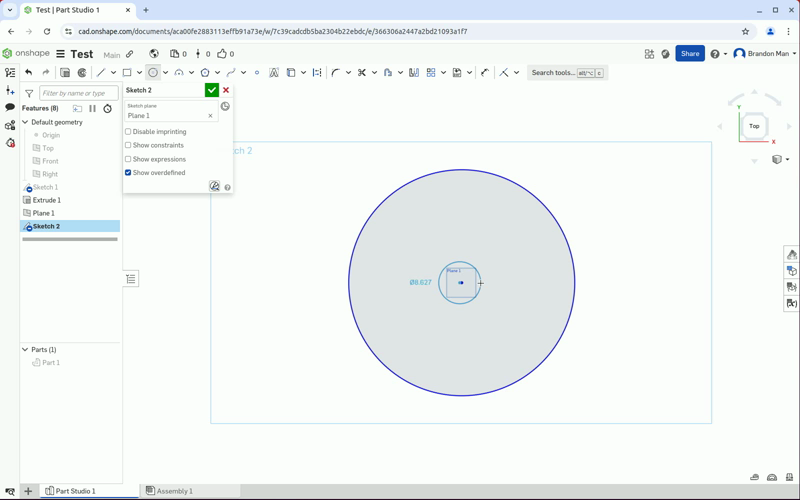
key(esc)
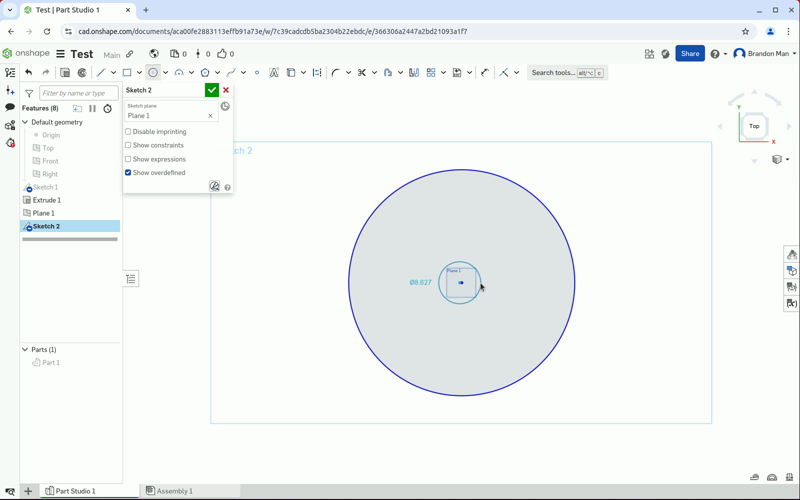
mouse_move(522, 232)
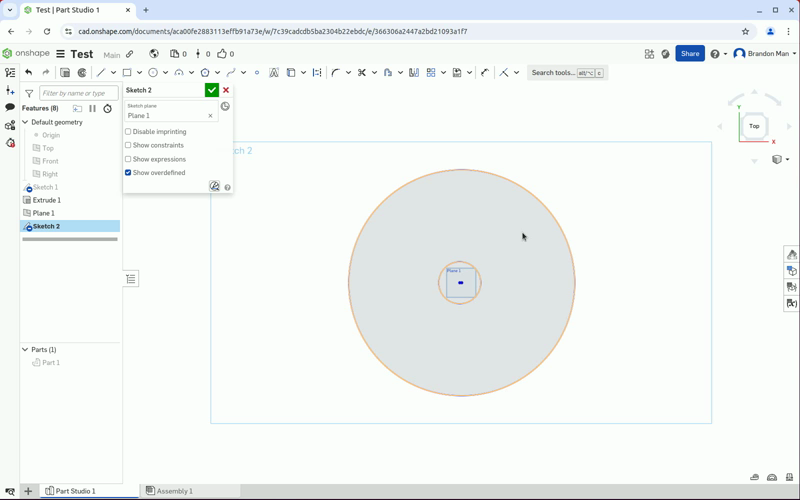
click(522, 232)
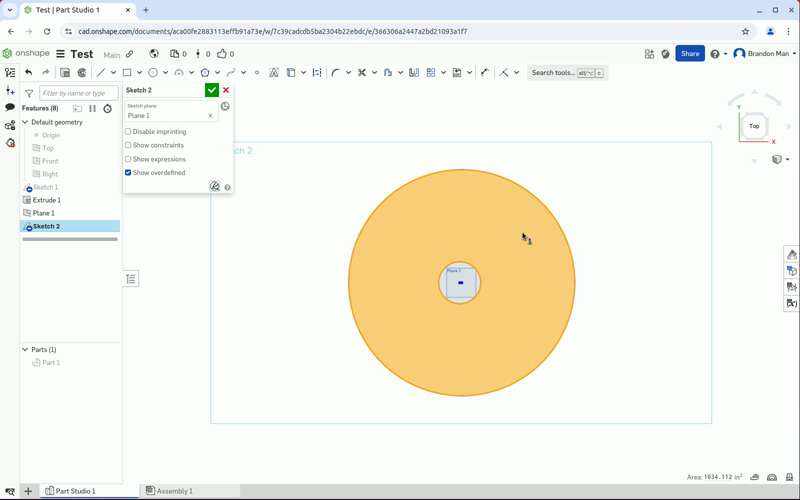
mouse_move(73, 352)
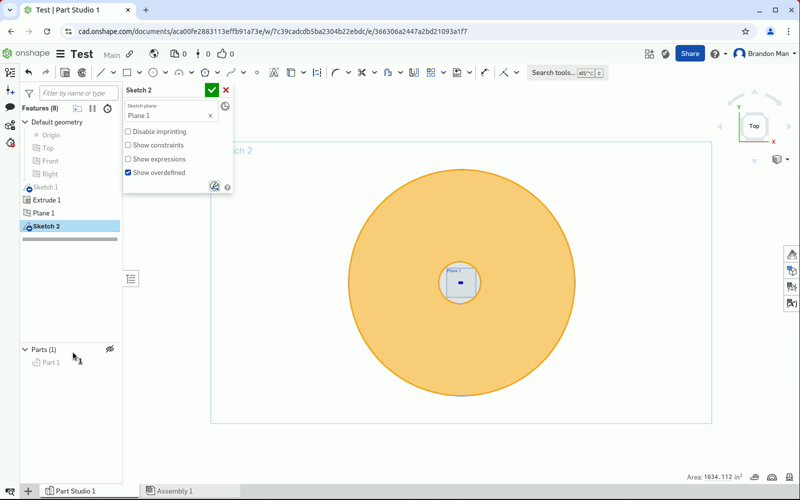
key(shift+y)
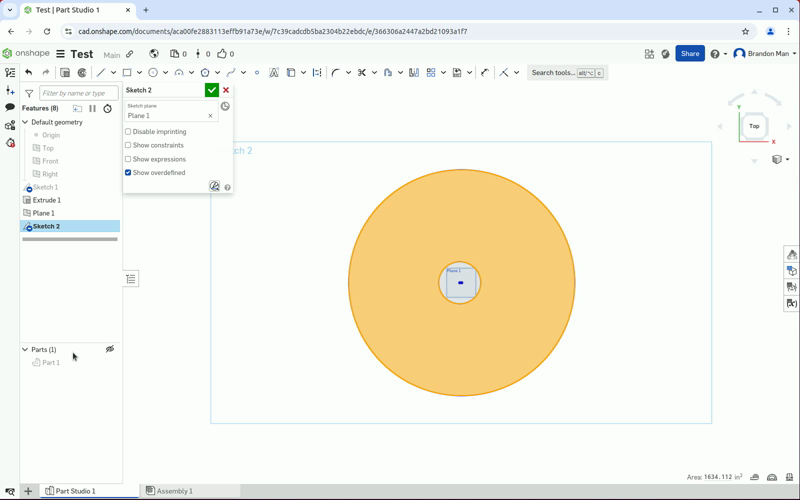
key(shift+e)
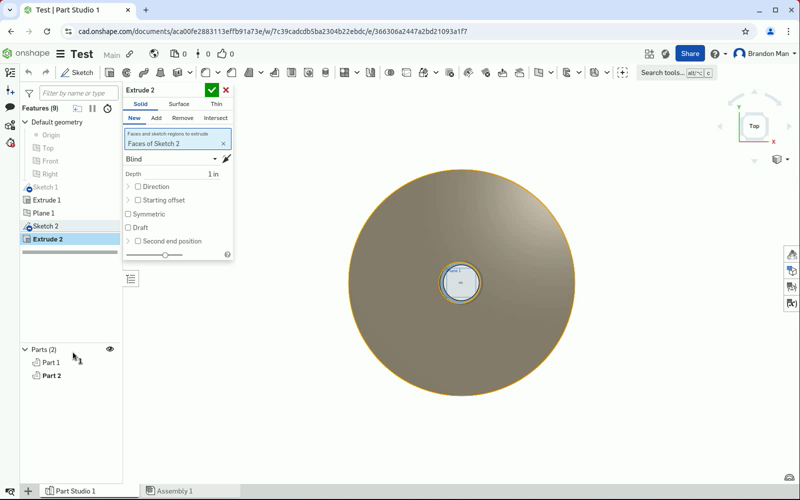
mouse_move(143, 106)
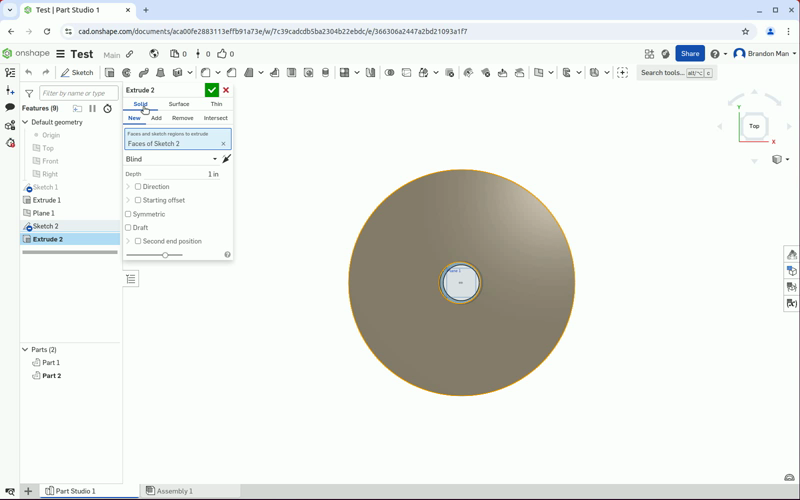
click(143, 106)
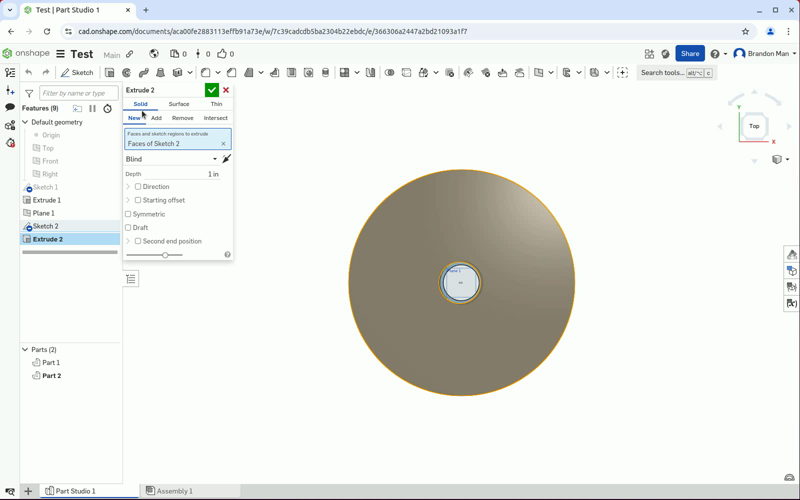
mouse_move(137, 120)
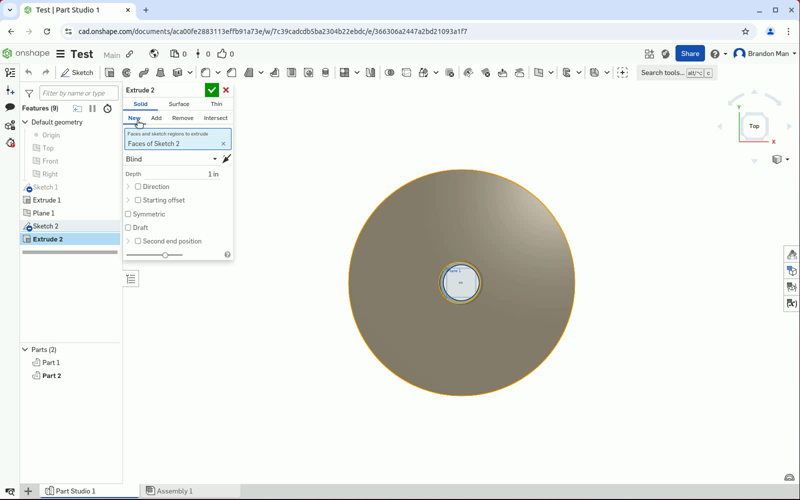
click(137, 120)
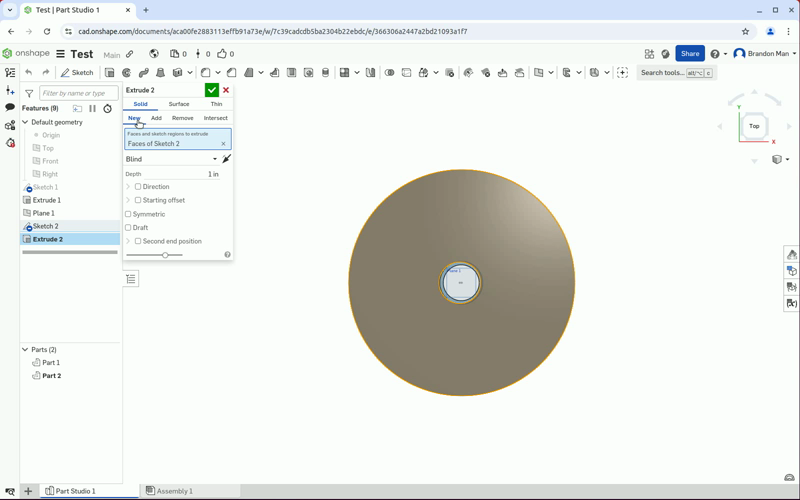
key(tab, 4)
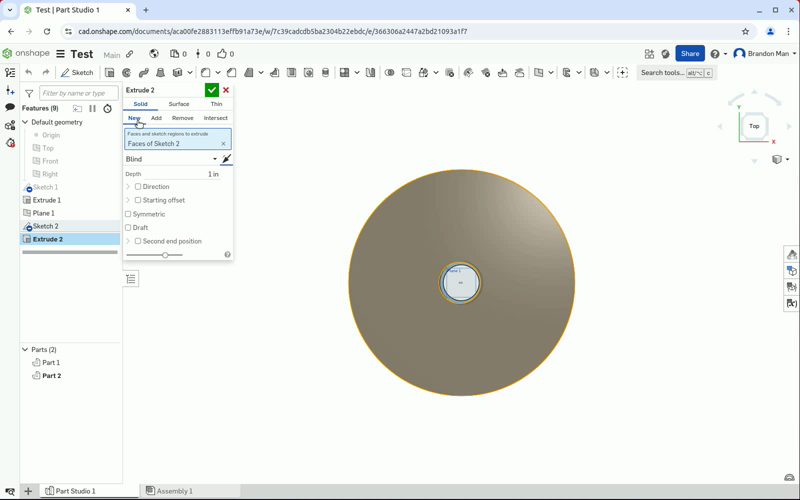
text(2.889)
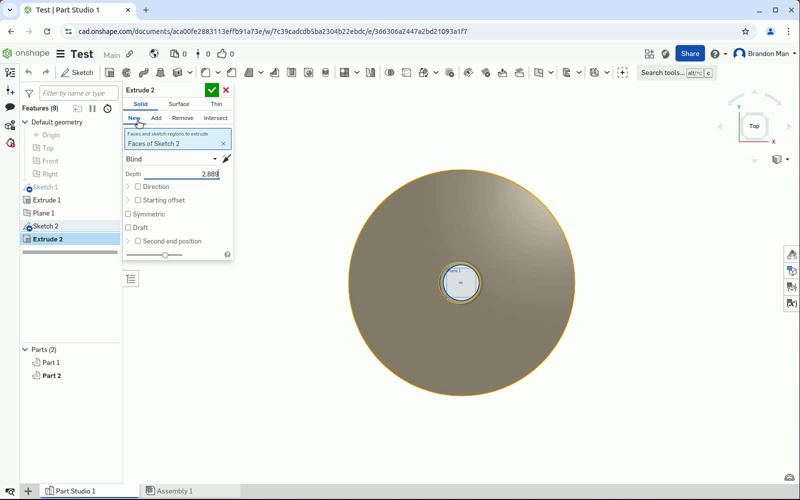
key(enter)
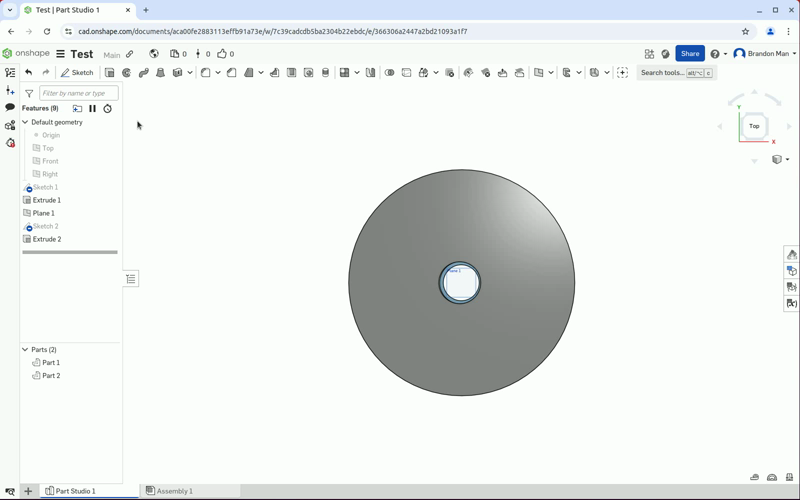
key(shift+h)
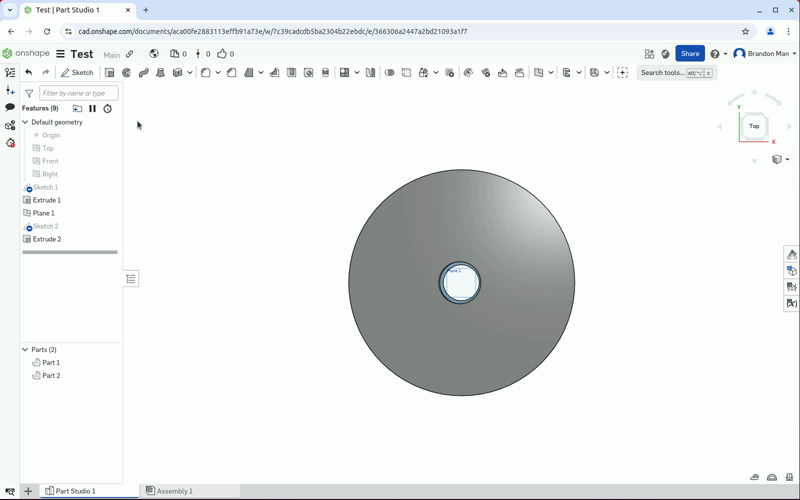
key(shift+h)
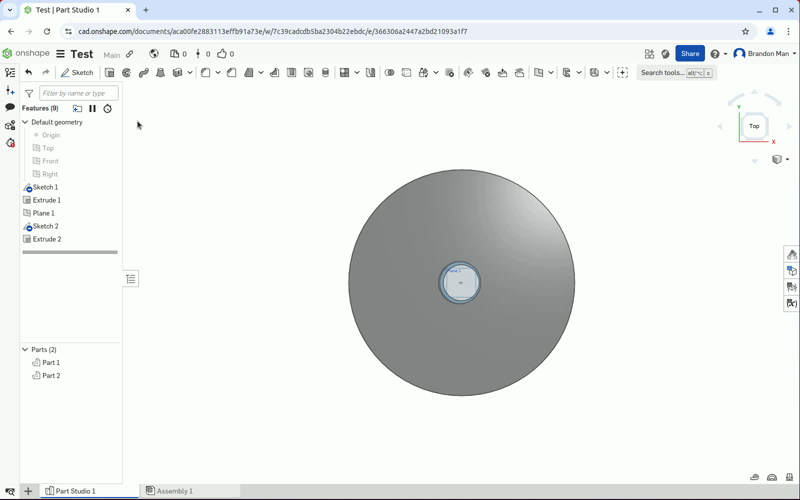
key(shift+7)
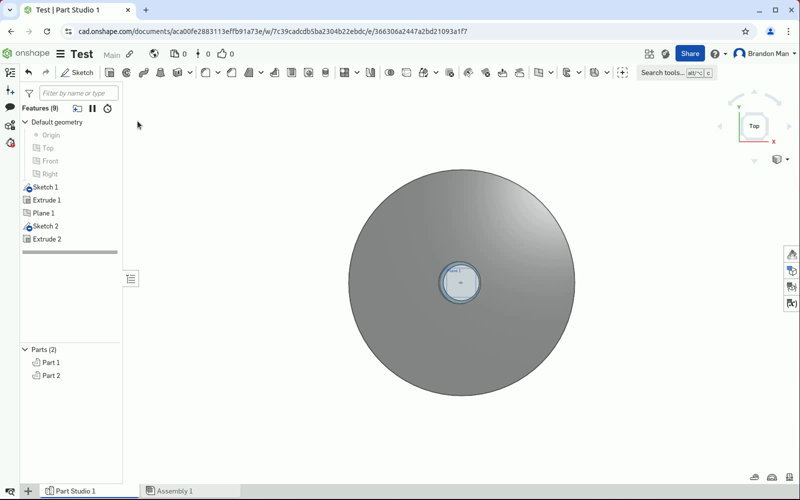
key(up, 3)
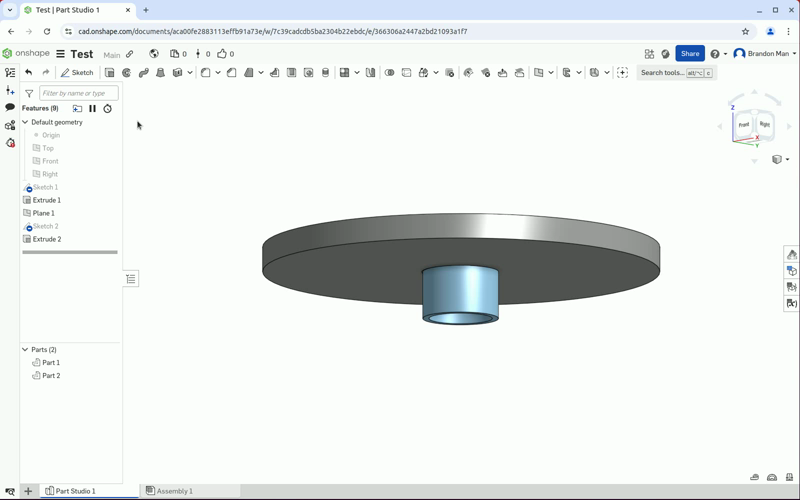
key(left, 3)
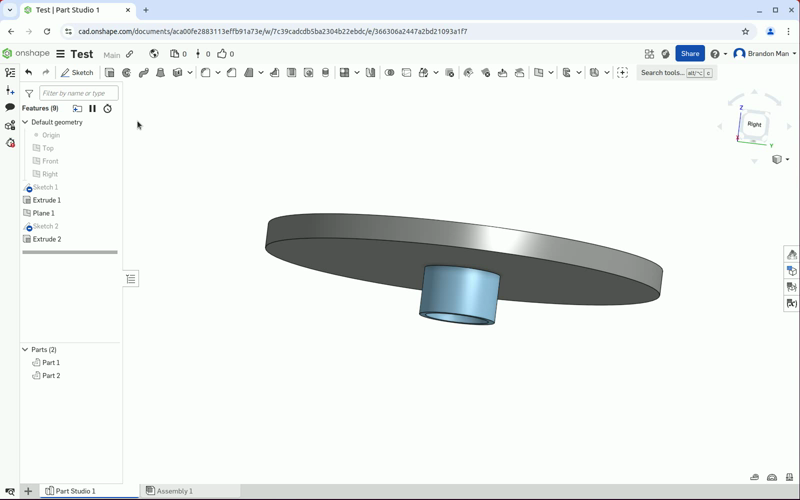
key(right, 3)
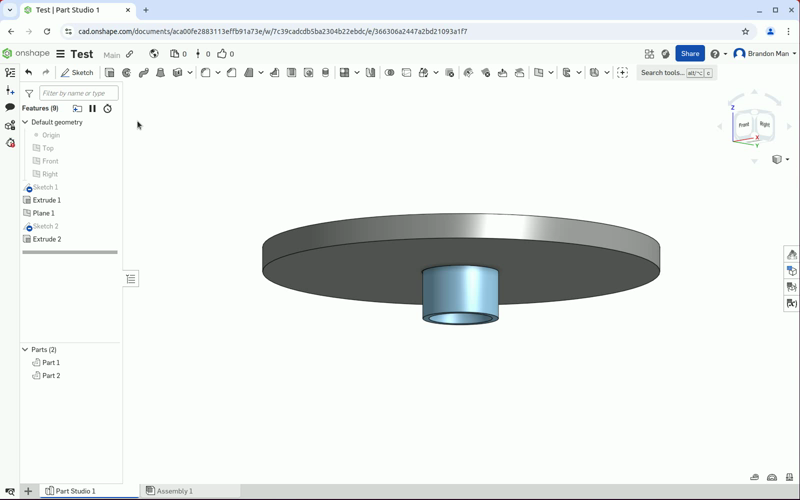
key(down, 3)
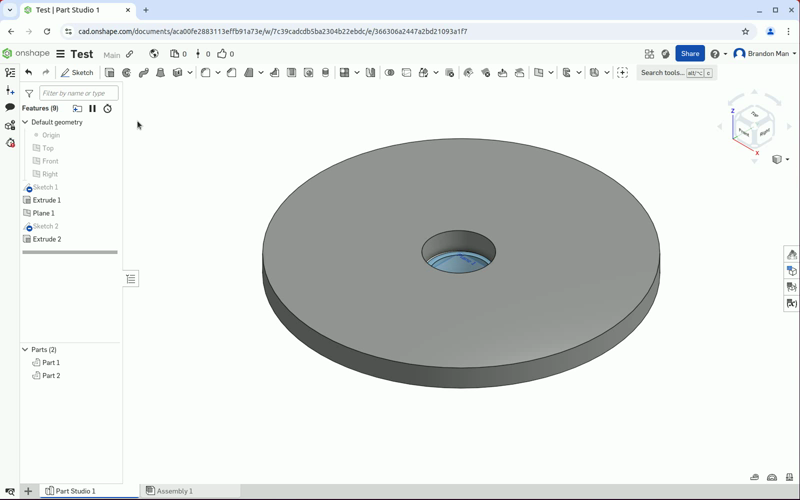
mouse_move(73, 189)
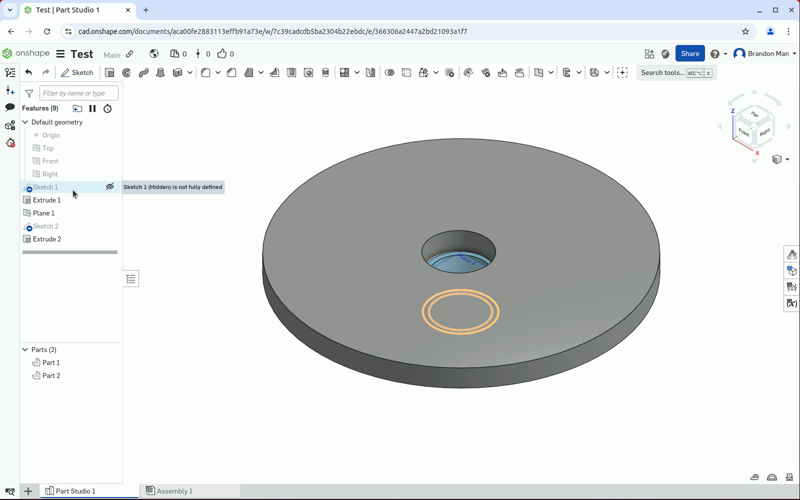
click(73, 189)